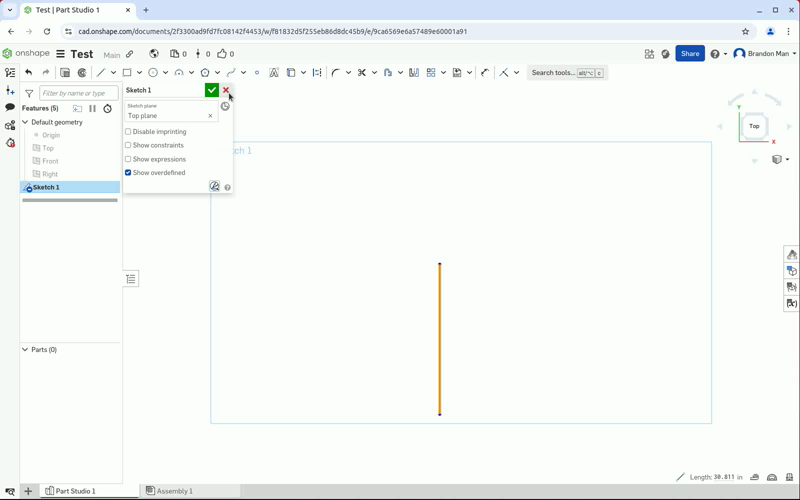
key(shift+h)
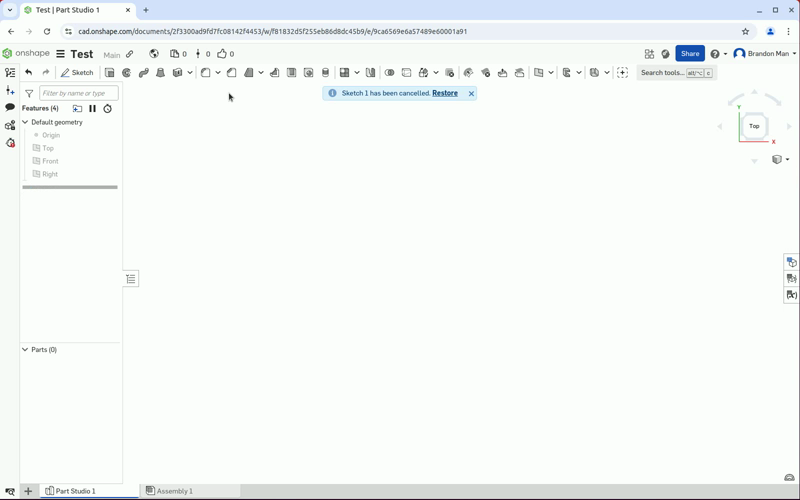
mouse_move(73, 352)
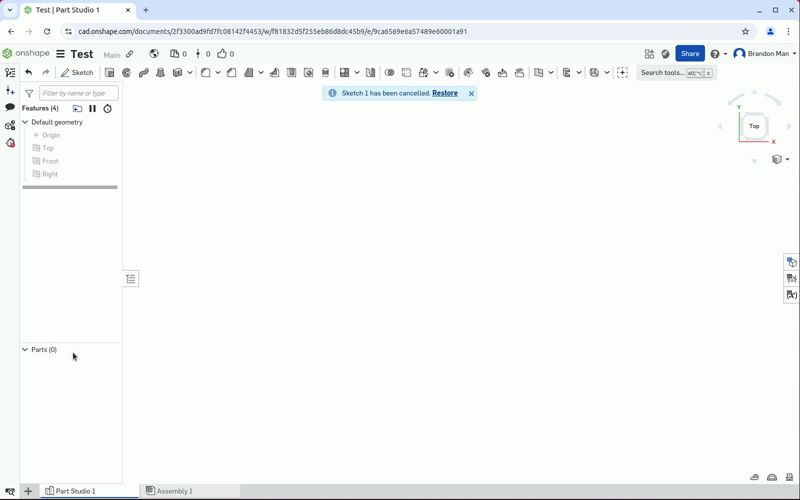
key(y)
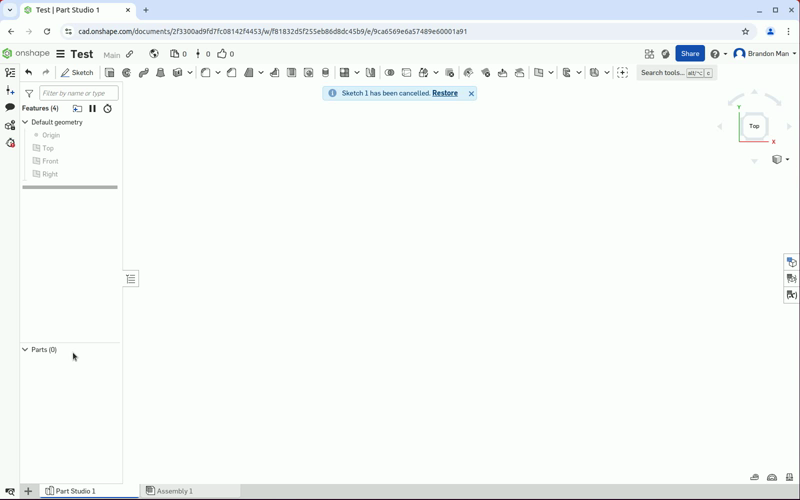
key(shift+p)
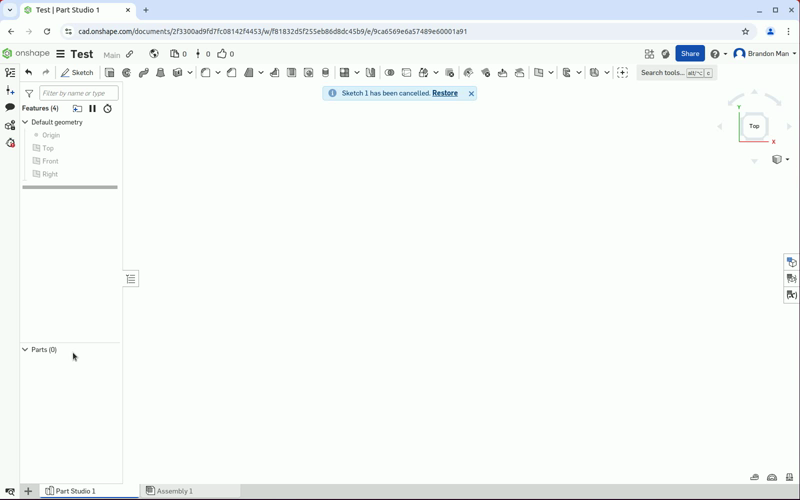
key(space)
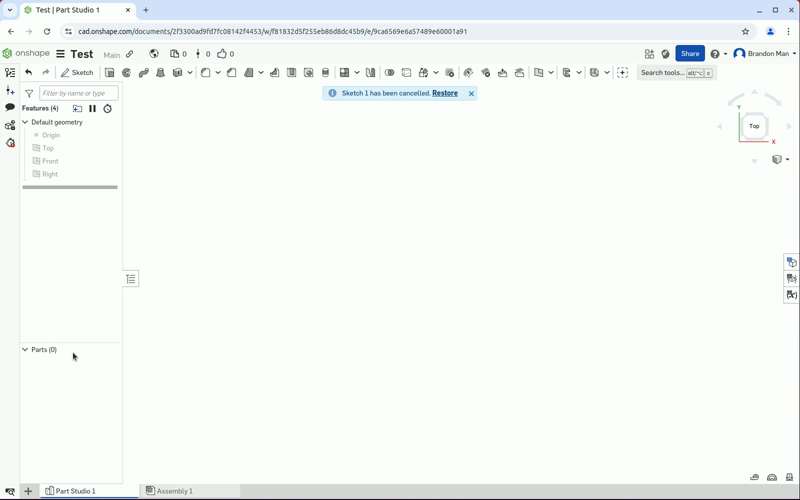
key_down(shift)
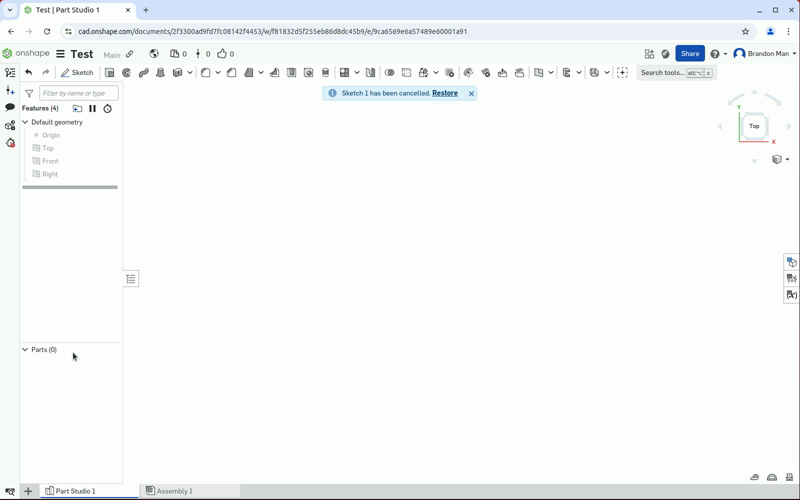
key(up)
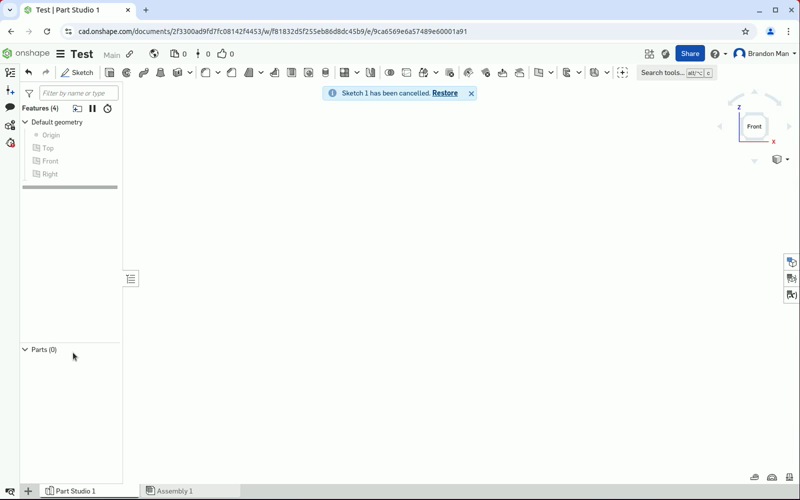
key_up(shift)
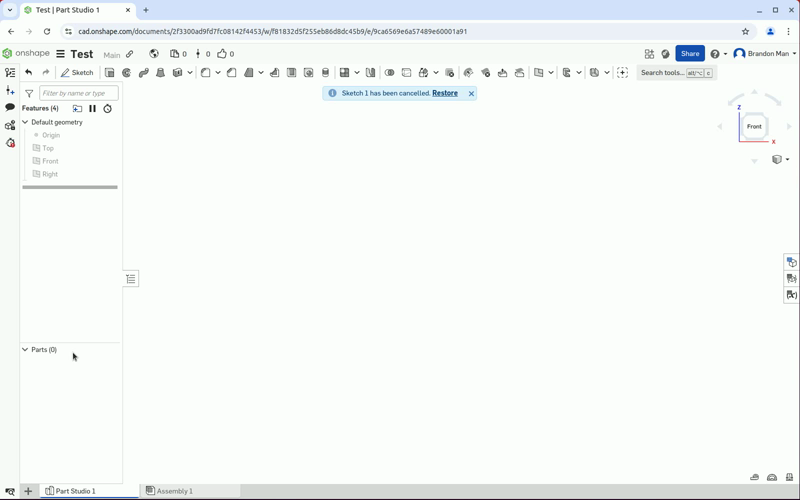
mouse_move(73, 352)
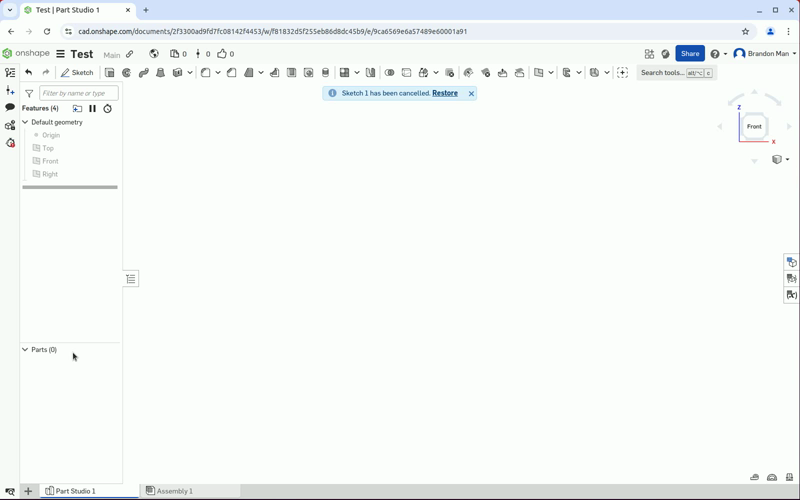
key(shift+y)
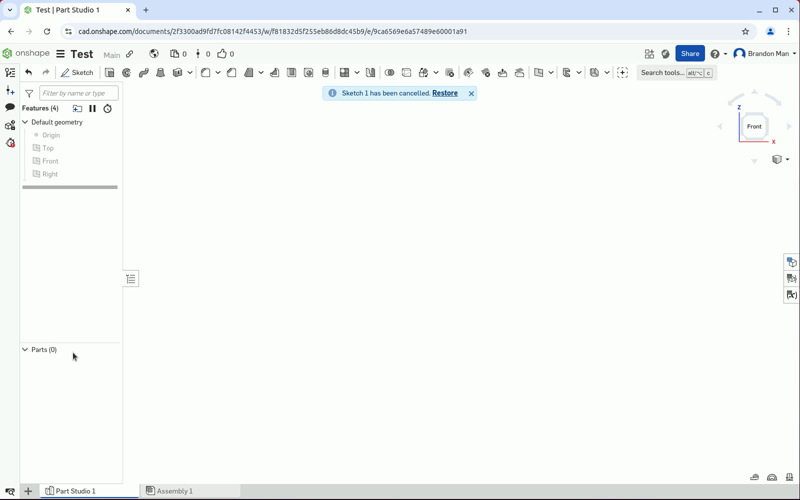
key(shift+s)
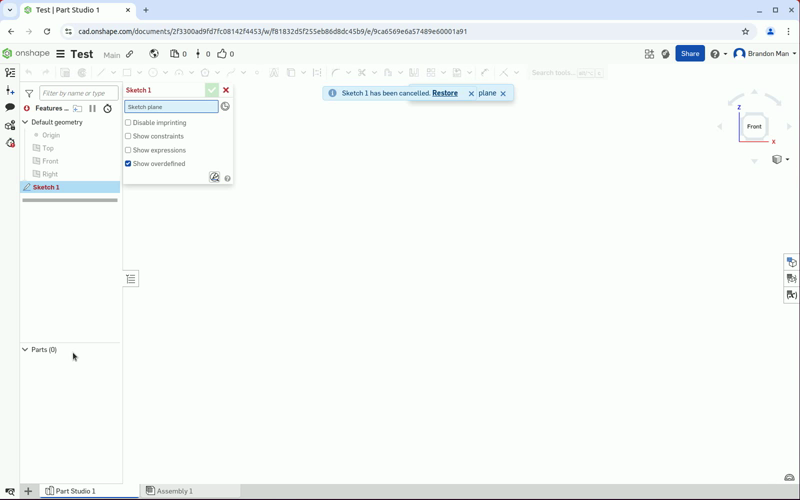
mouse_move(73, 163)
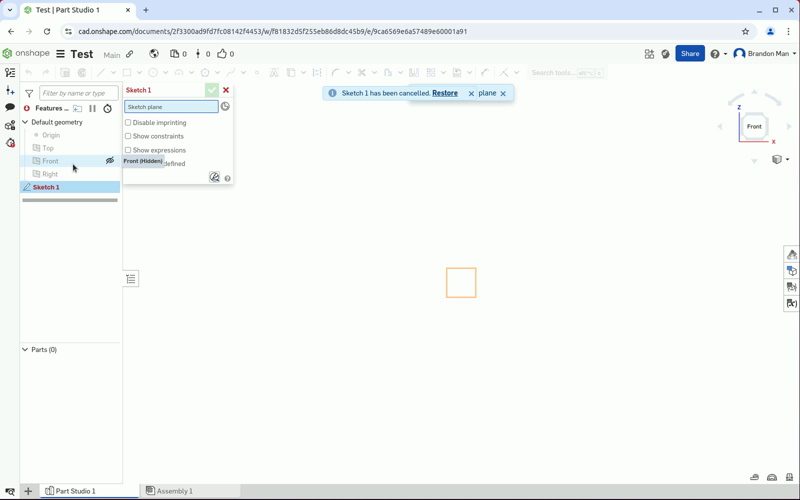
click(73, 163)
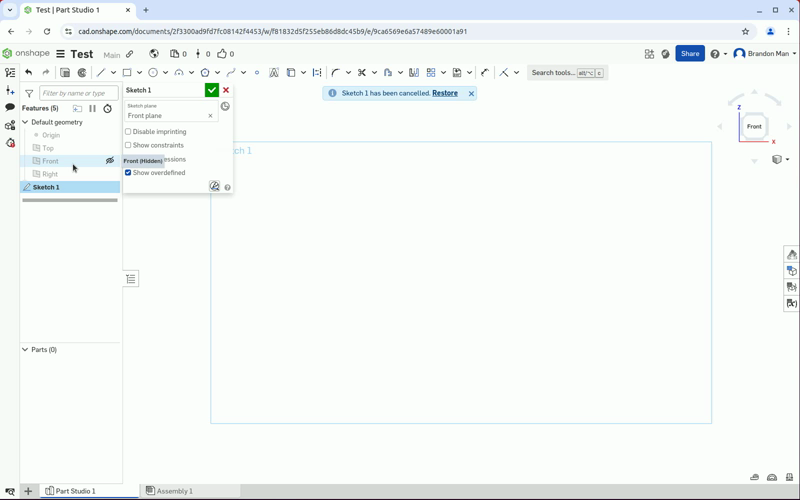
mouse_move(73, 352)
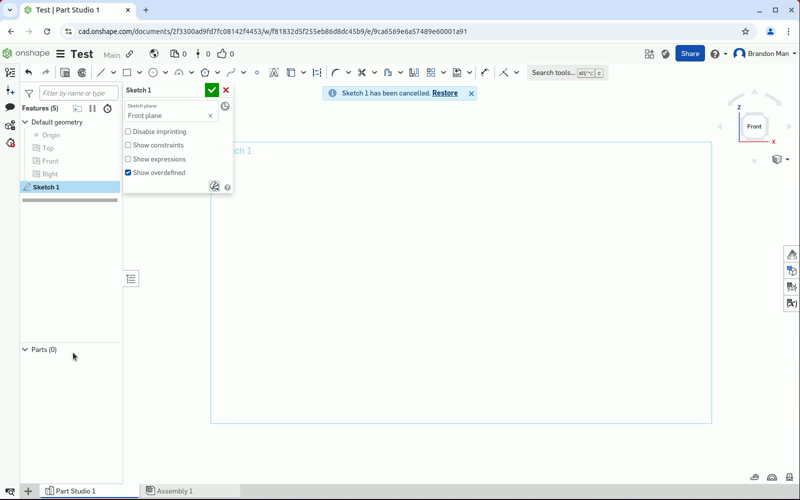
key(y)
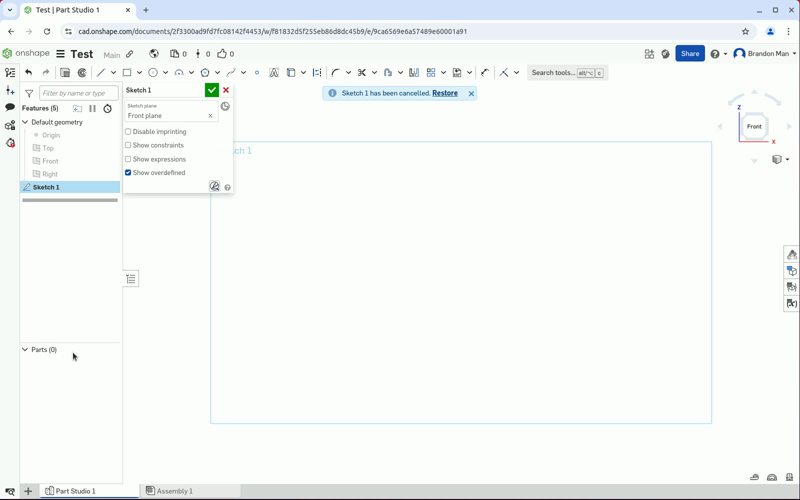
key(c)
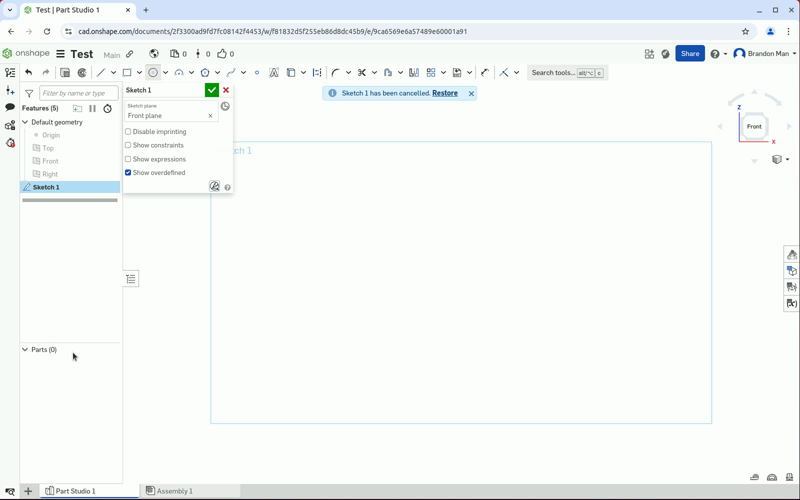
key_down(shift)
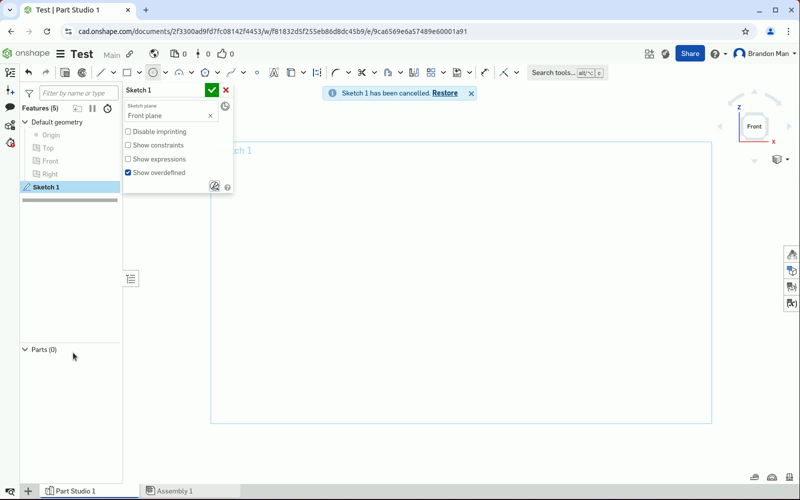
mouse_move(460, 282)
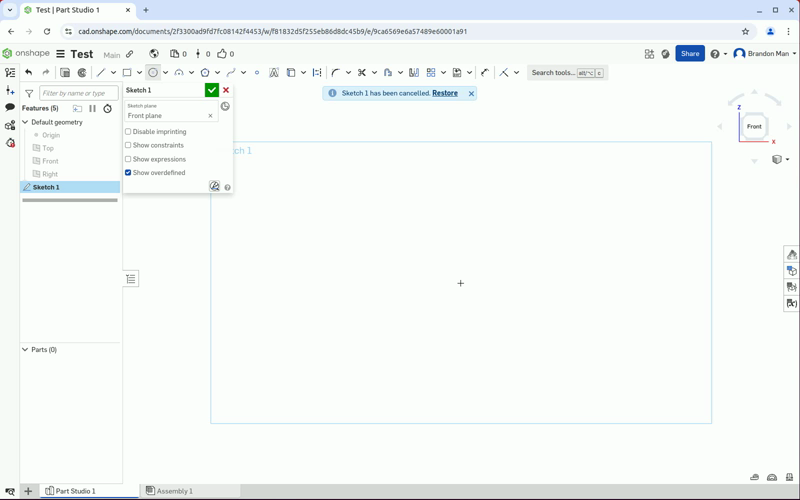
click(460, 282)
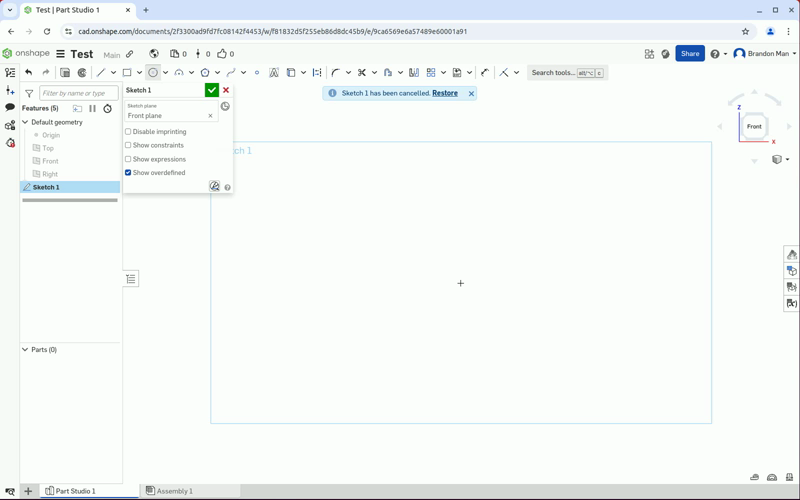
key_up(shift)
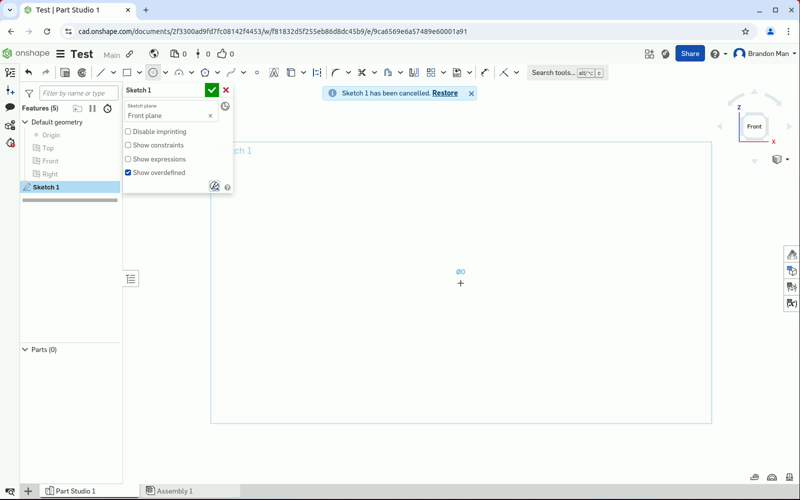
mouse_move(479, 282)
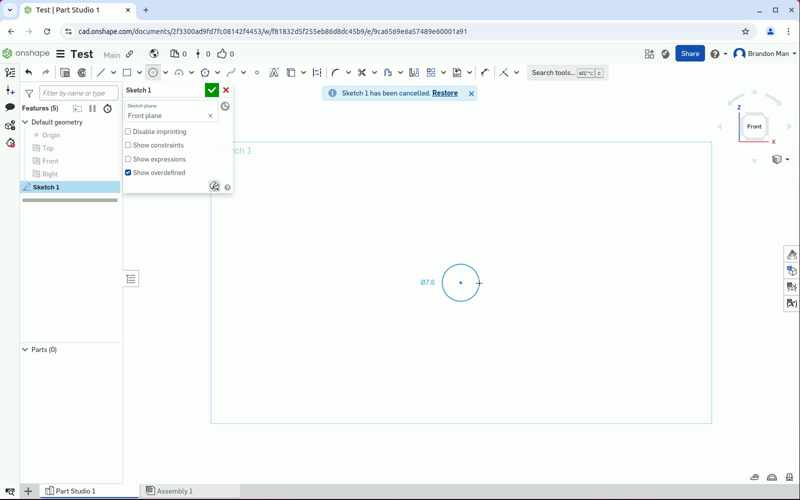
click(479, 282)
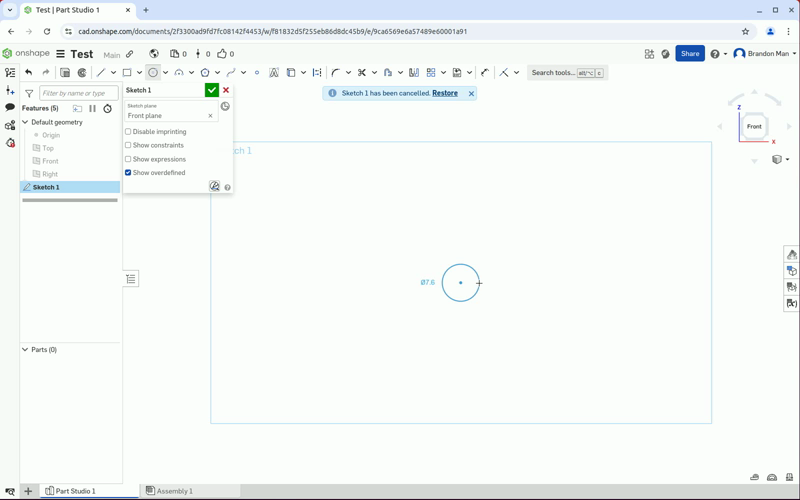
key(esc)
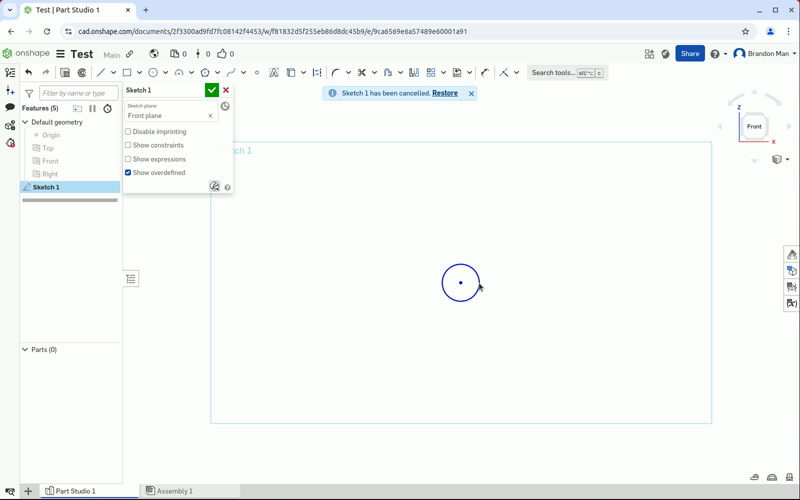
key(c)
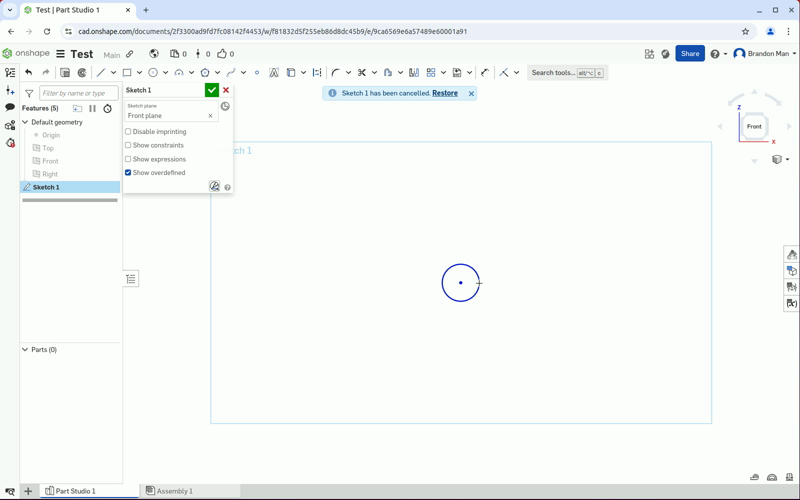
key_down(shift)
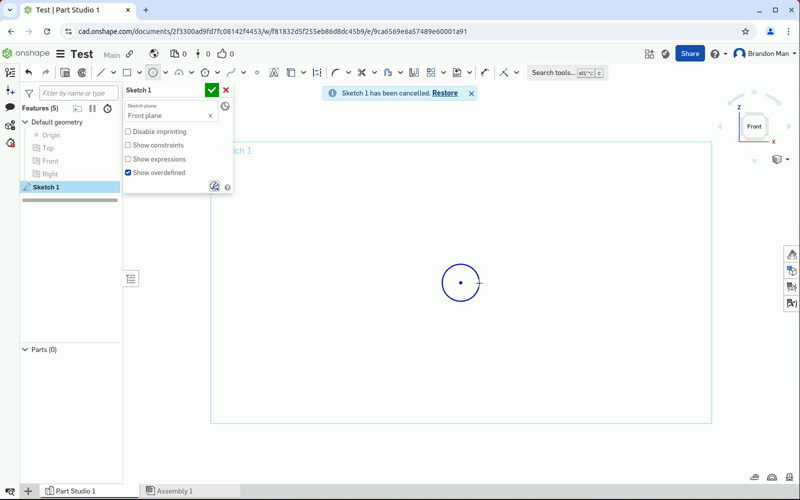
mouse_move(460, 282)
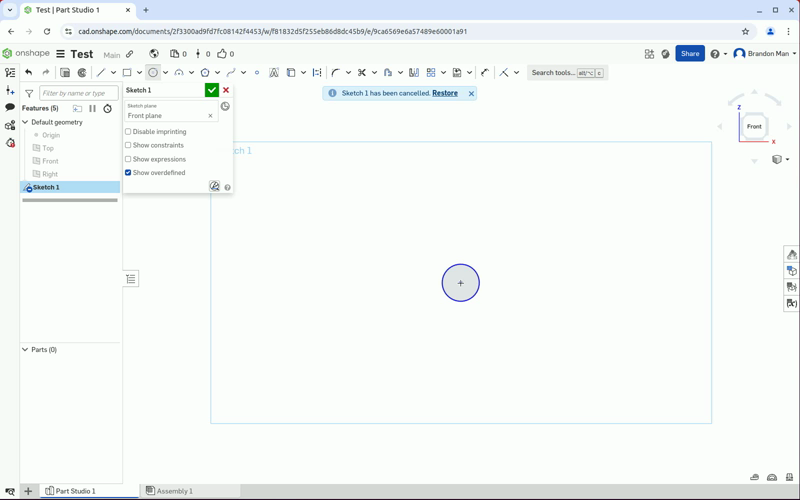
click(460, 282)
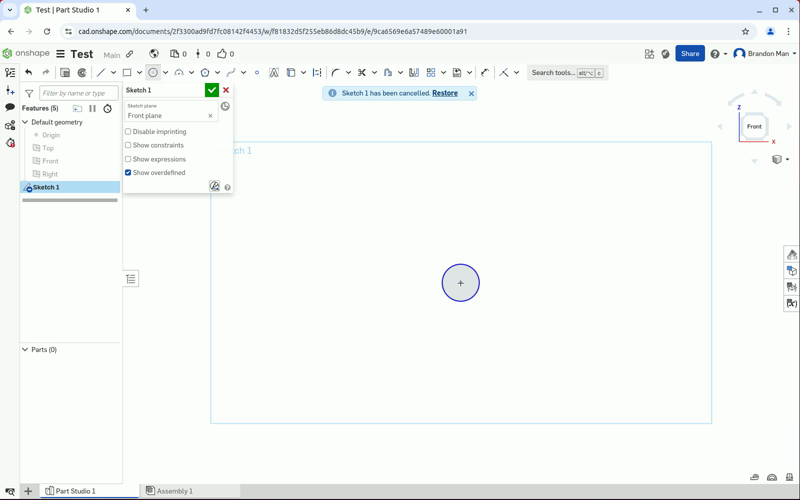
key_up(shift)
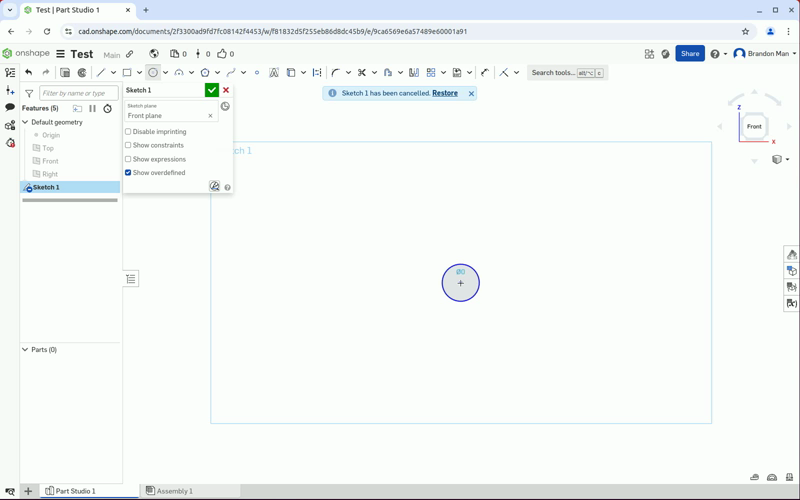
mouse_move(470, 282)
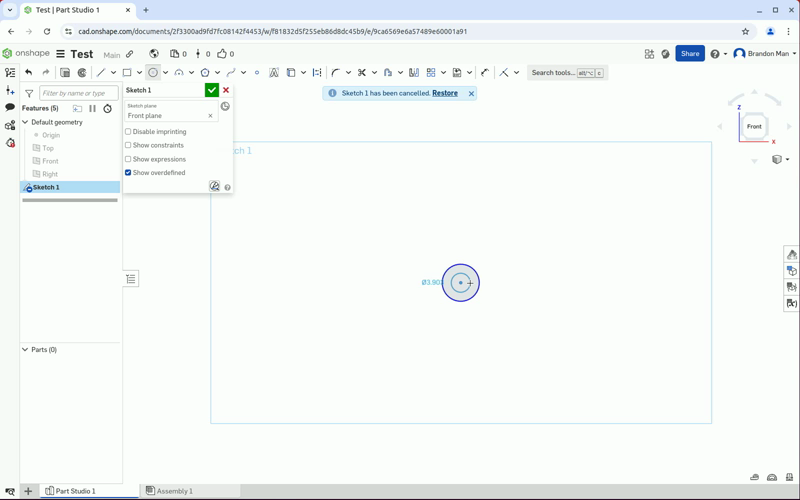
click(470, 282)
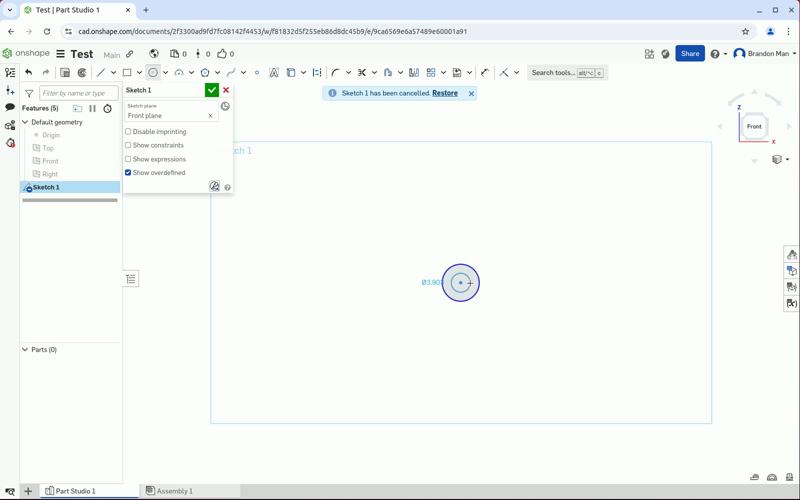
key(esc)
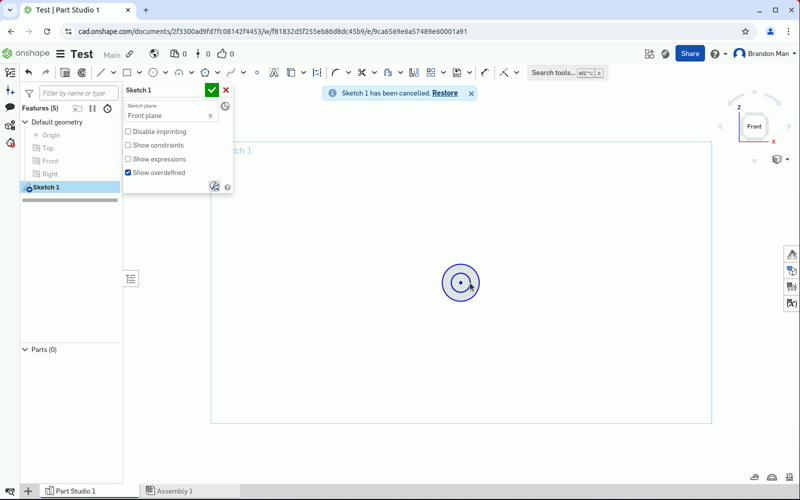
mouse_move(465, 272)
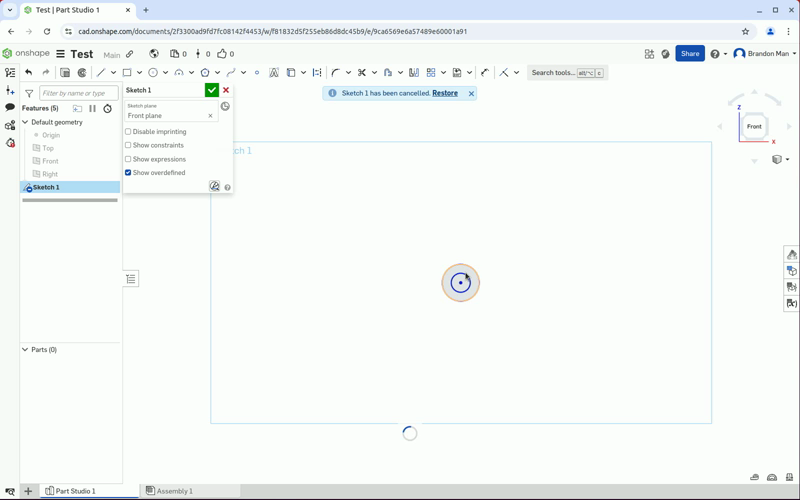
scroll(6)
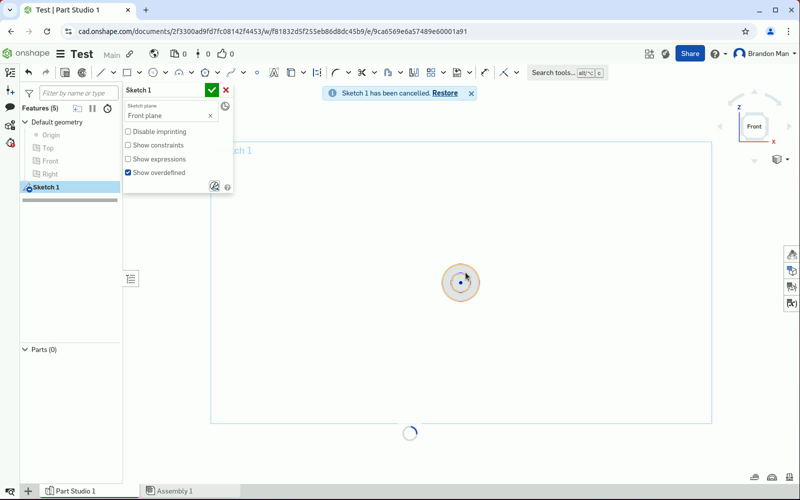
scroll(6)
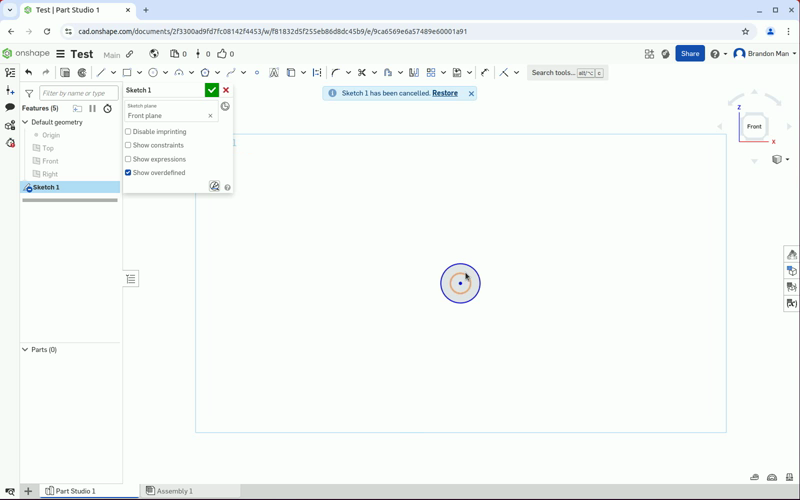
scroll(6)
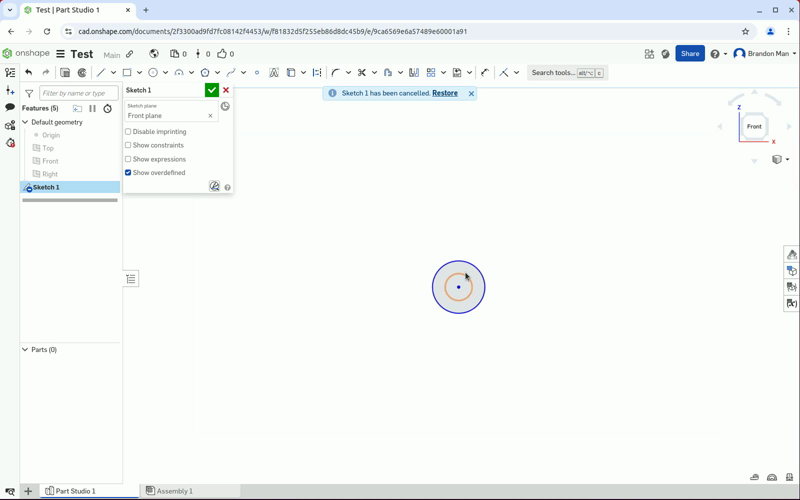
scroll(6)
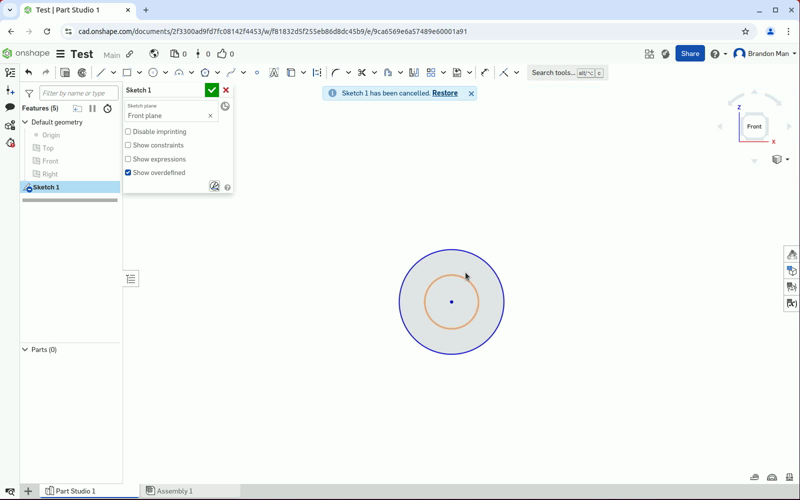
scroll(6)
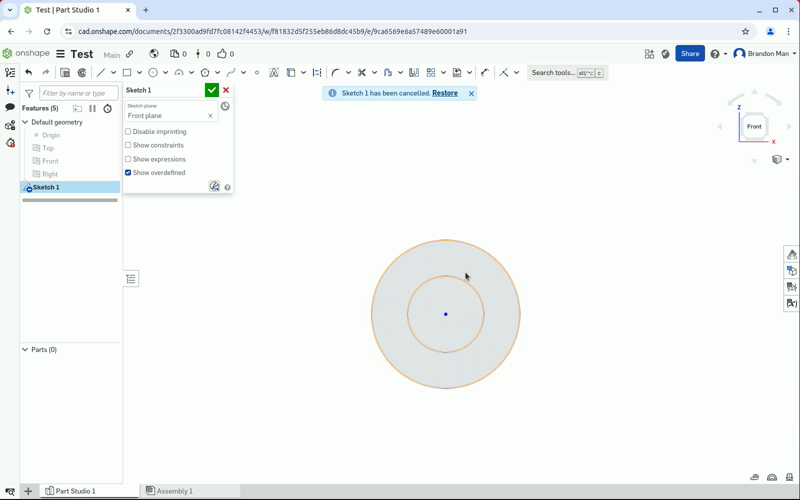
scroll(6)
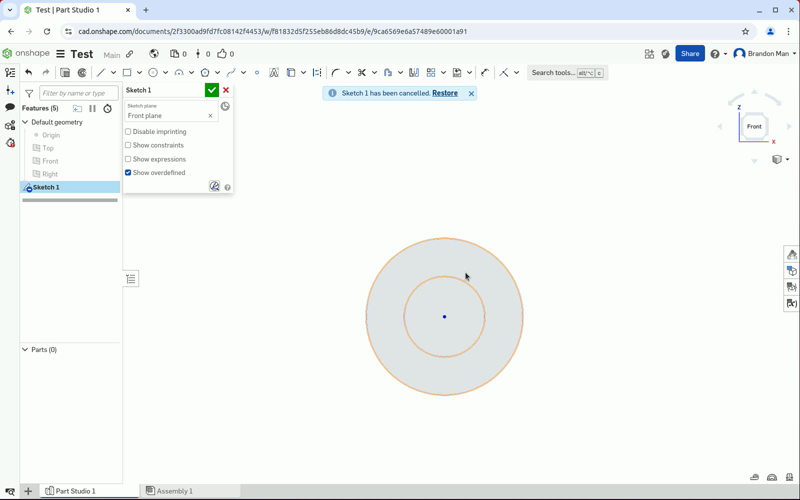
scroll(6)
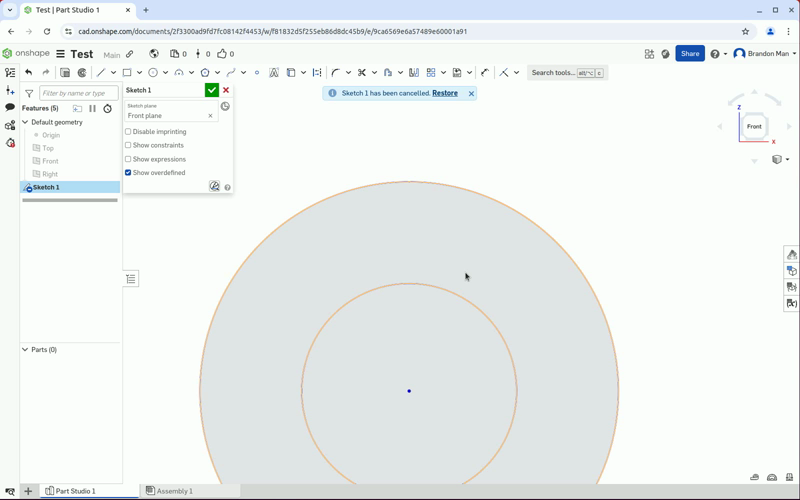
click(465, 272)
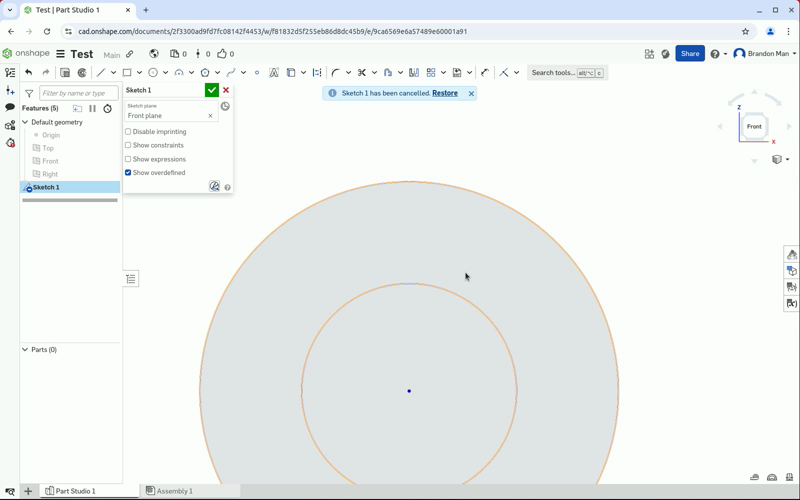
scroll(-6)
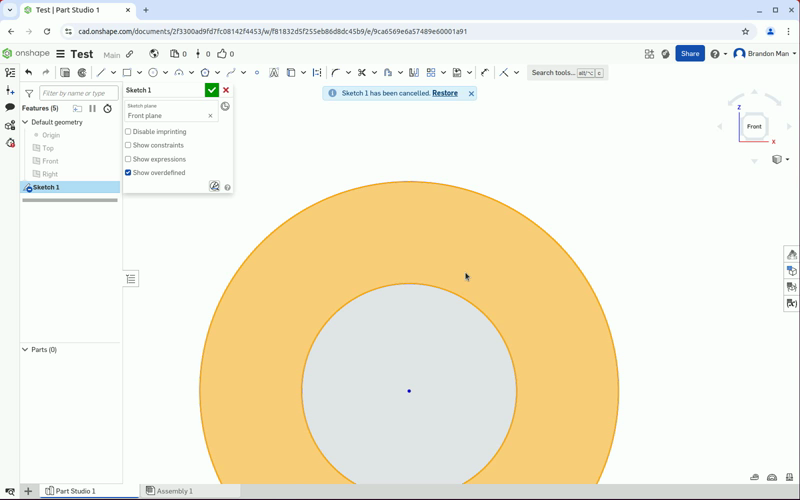
scroll(-6)
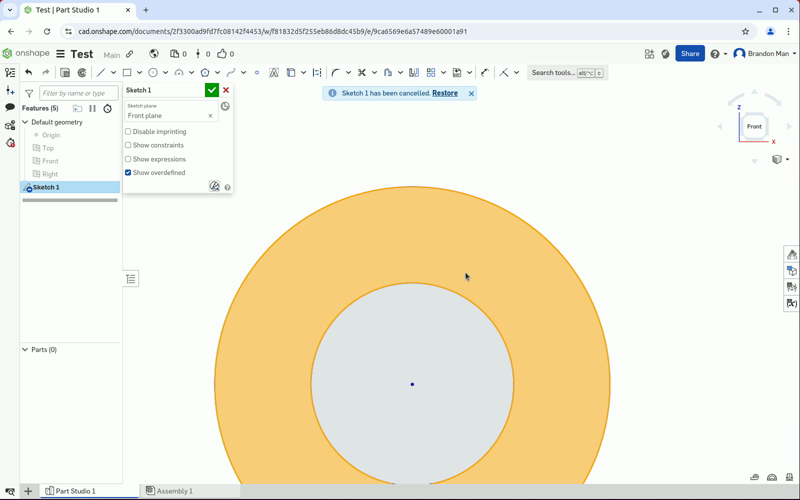
scroll(-6)
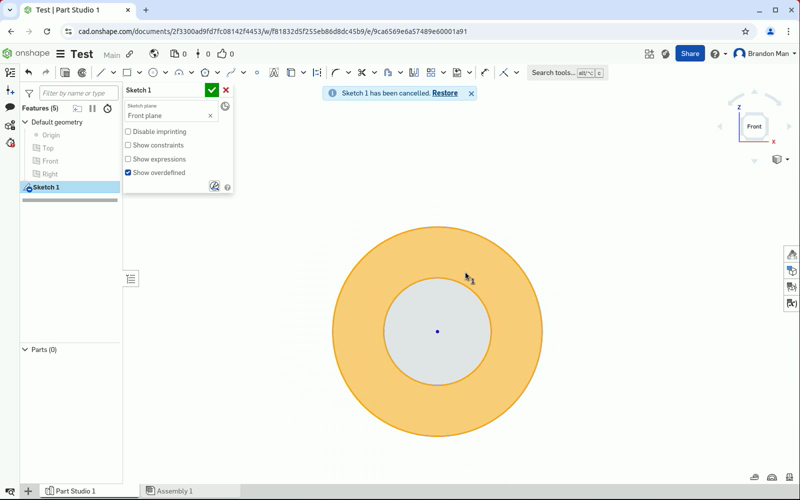
scroll(-6)
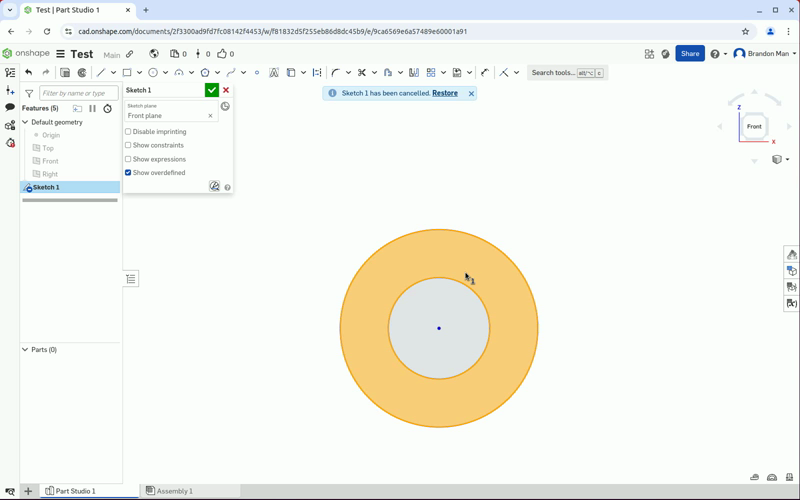
scroll(-6)
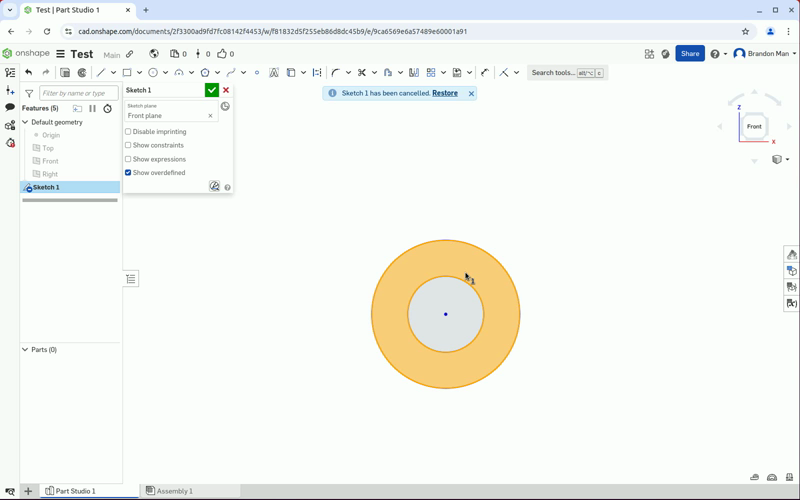
scroll(-6)
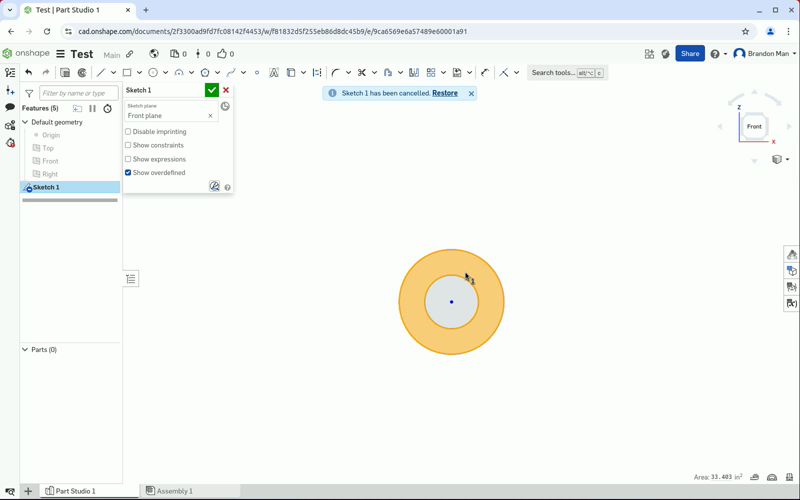
scroll(-6)
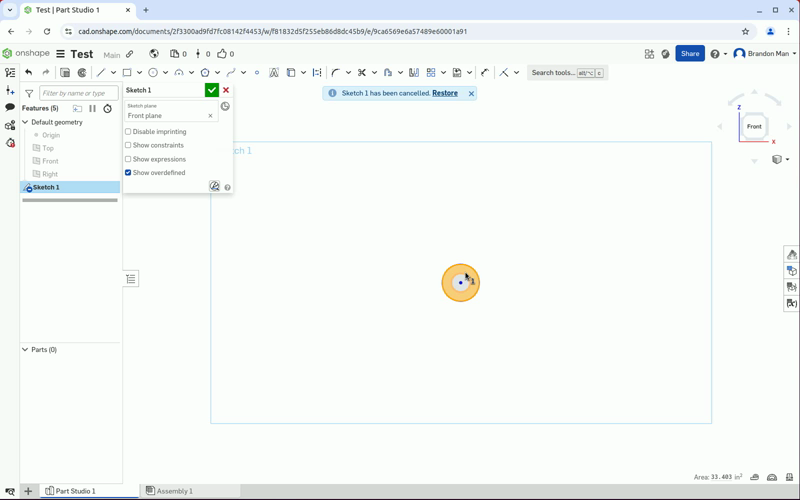
mouse_move(73, 352)
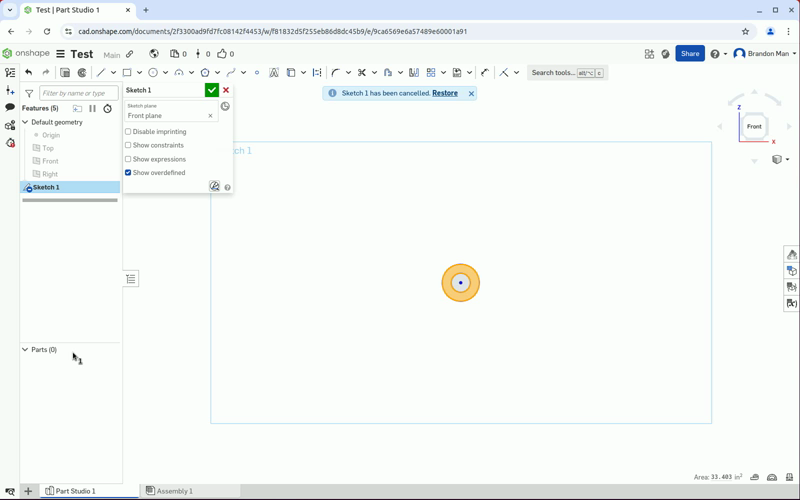
key(shift+y)
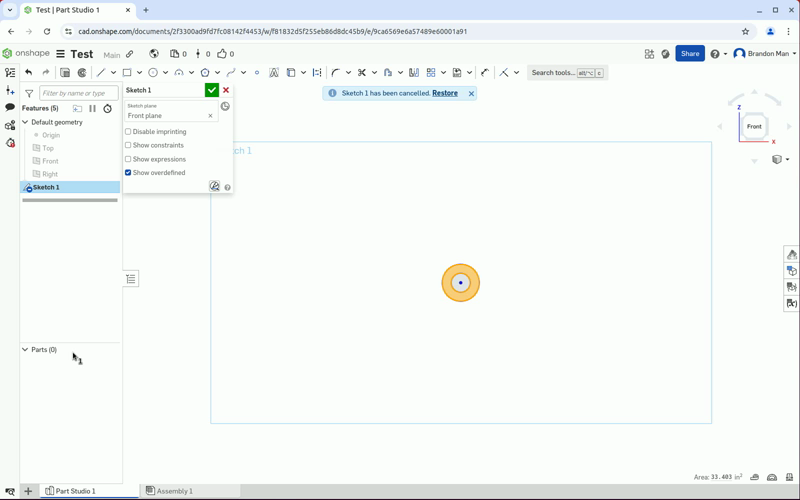
key(shift+e)
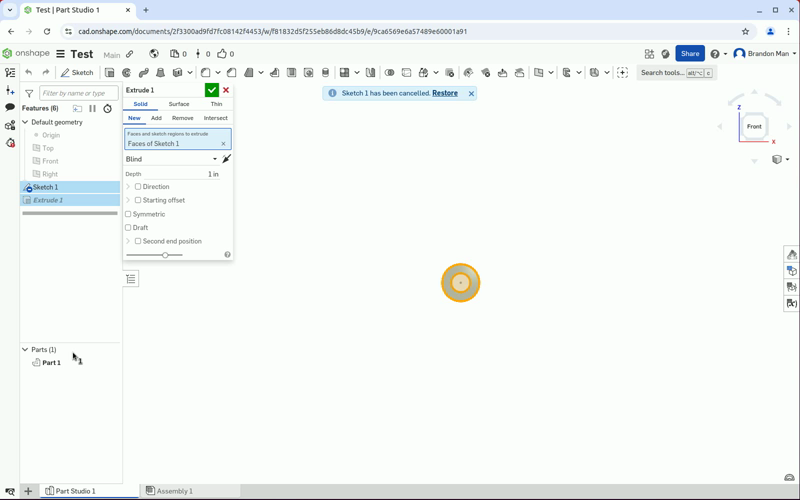
mouse_move(143, 106)
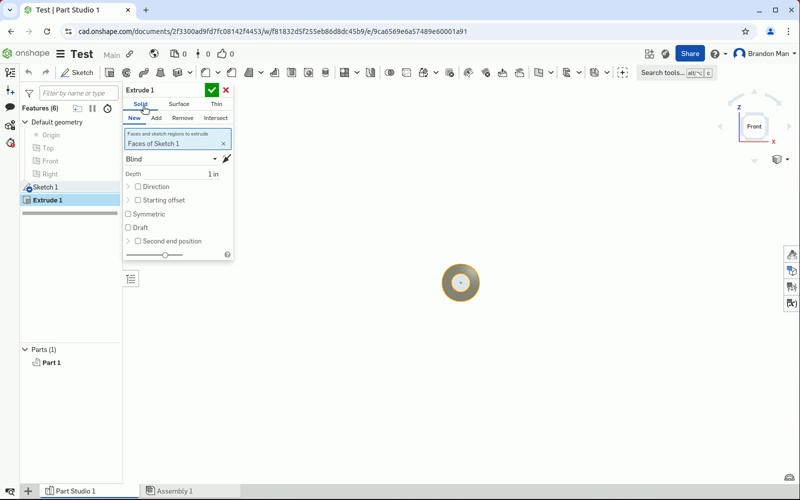
click(143, 106)
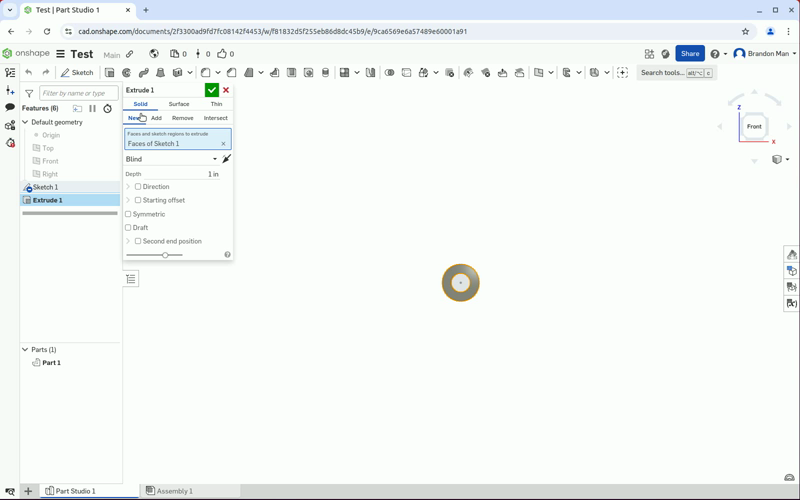
mouse_move(137, 120)
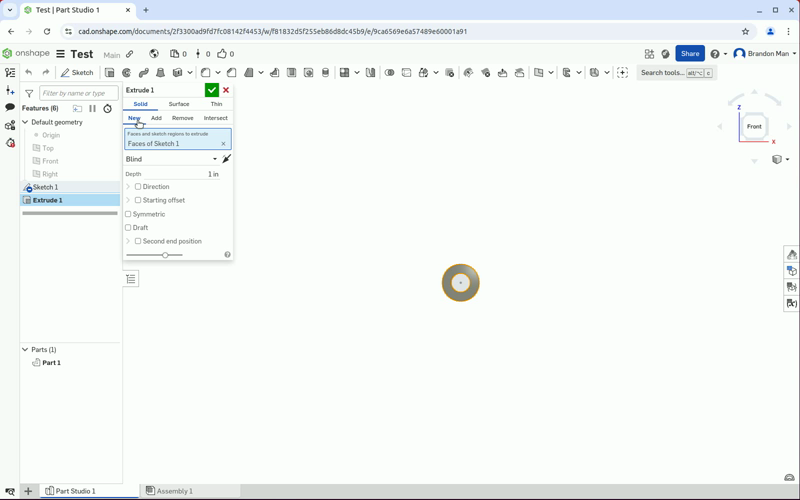
click(137, 120)
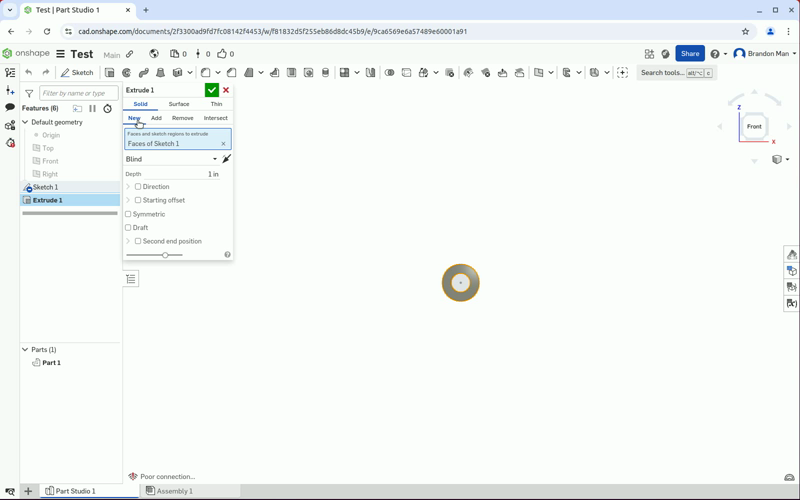
key(tab, 4)
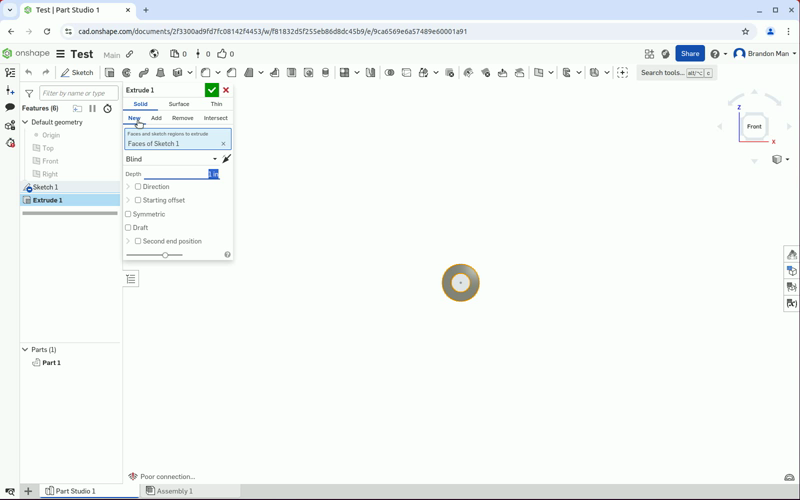
text(23.108)
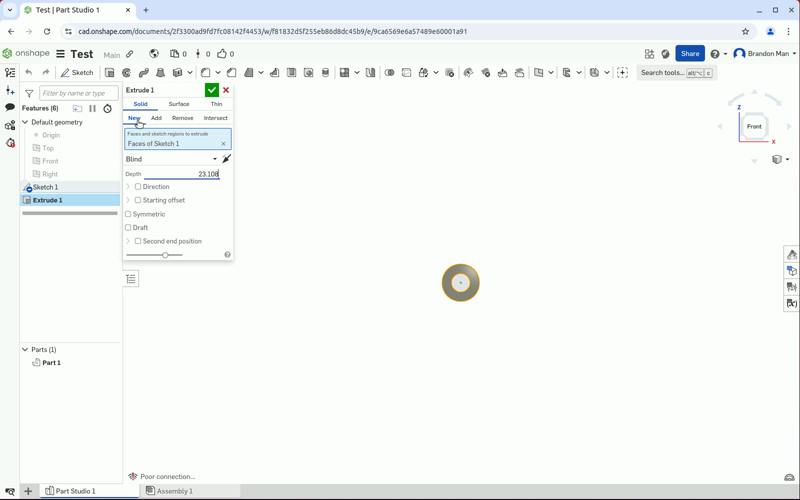
key(enter)
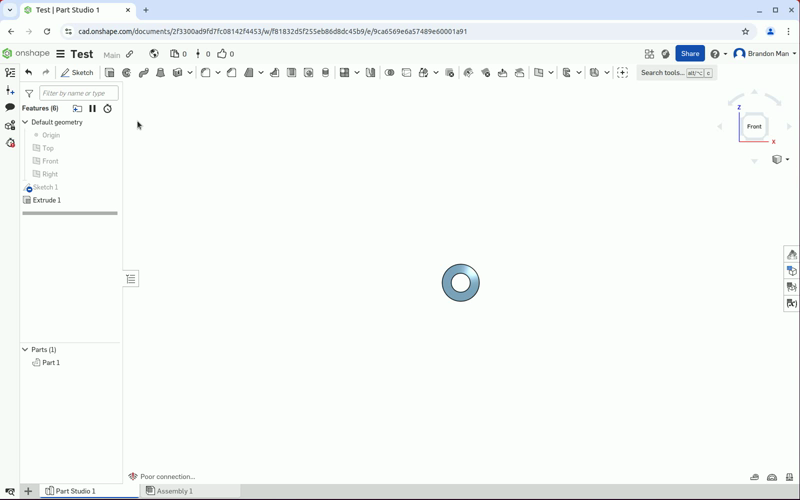
key(shift+h)
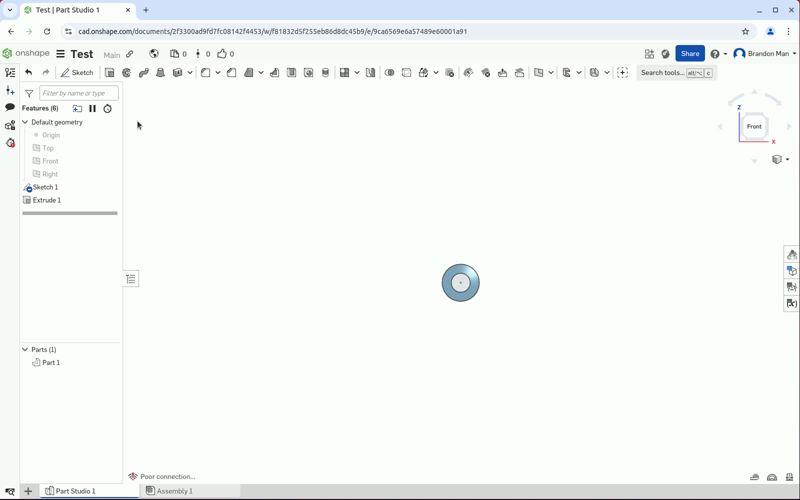
key(shift+h)
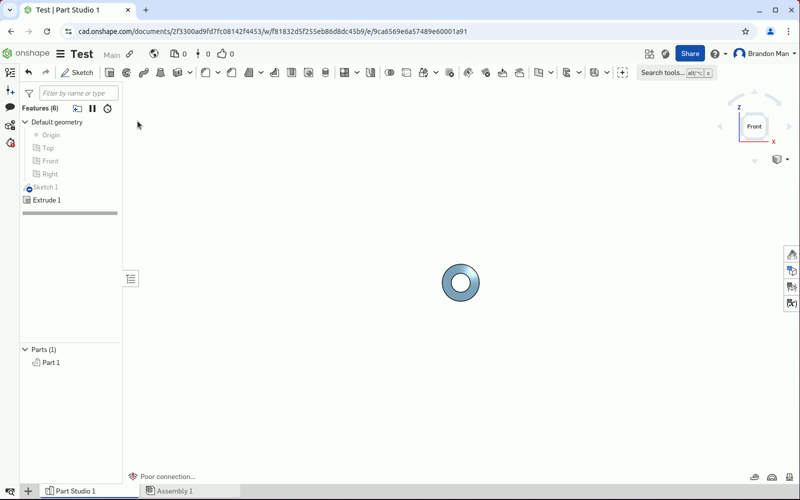
mouse_move(73, 189)
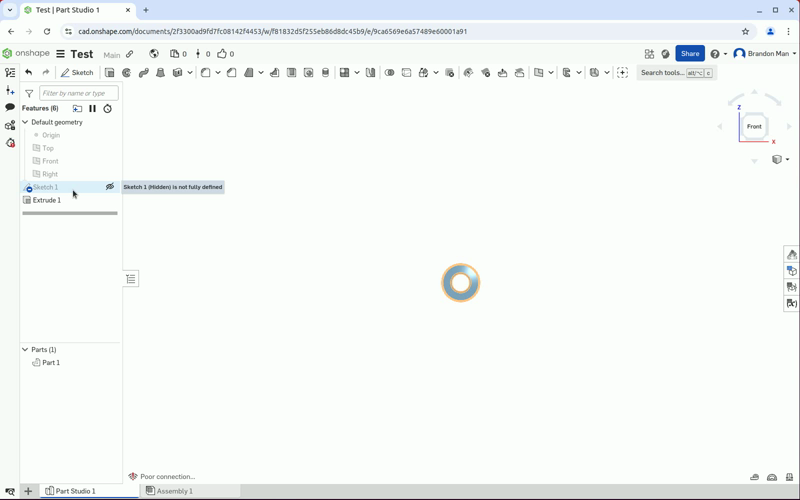
click(73, 189)
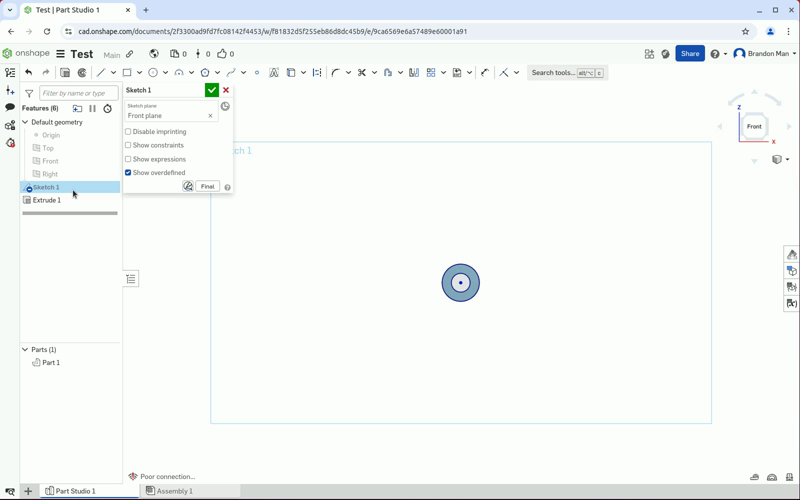
mouse_move(229, 92)
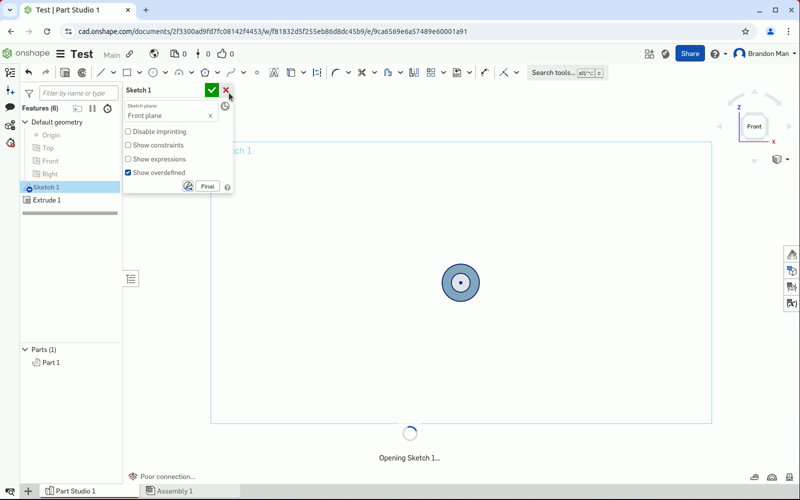
click(229, 92)
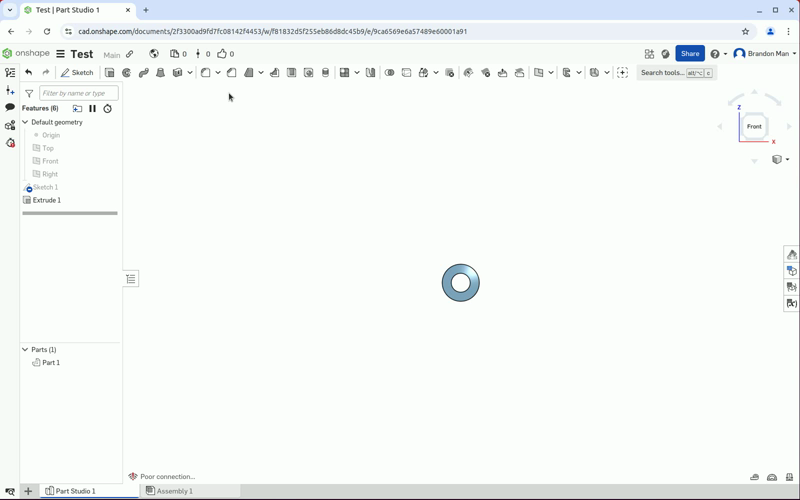
mouse_move(541, 75)
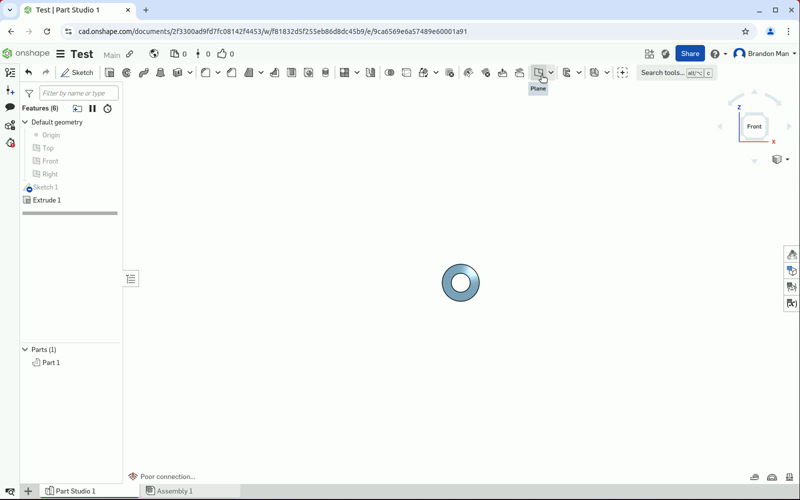
click(541, 75)
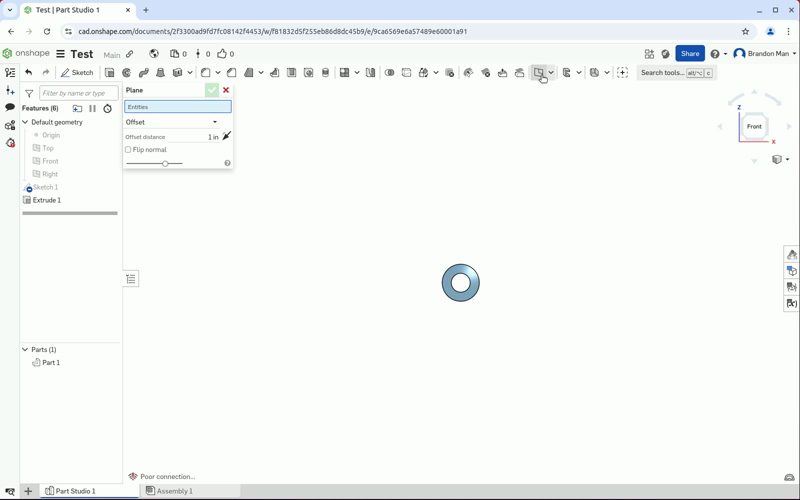
mouse_move(73, 163)
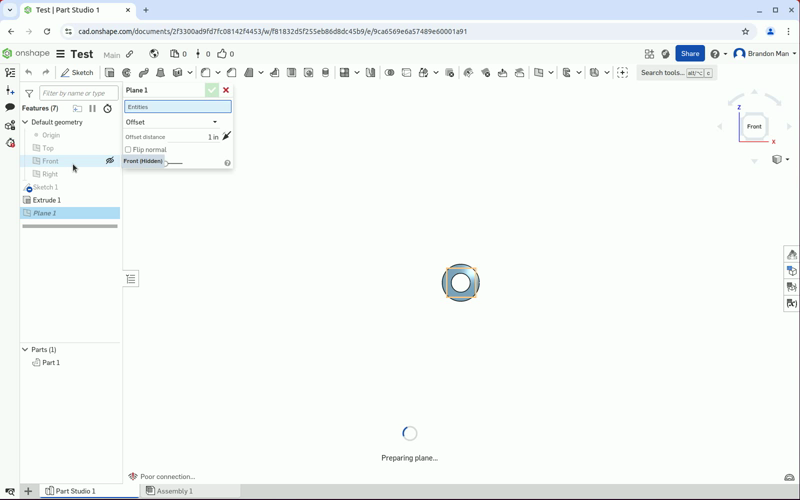
click(73, 163)
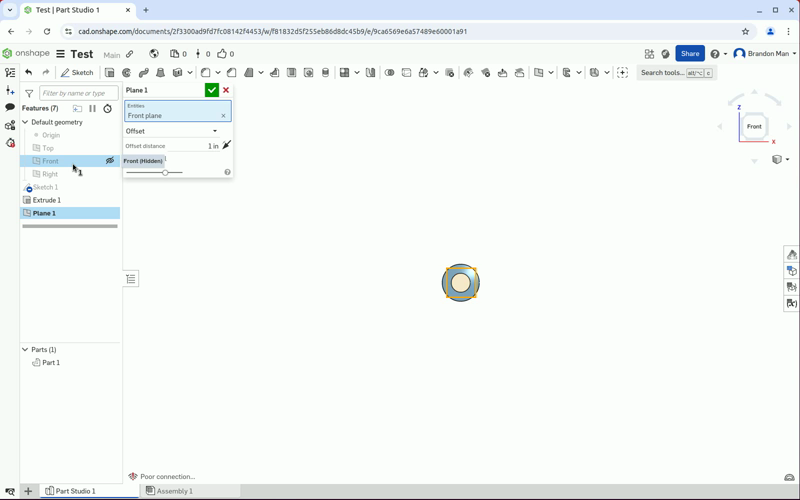
key(tab, 2)
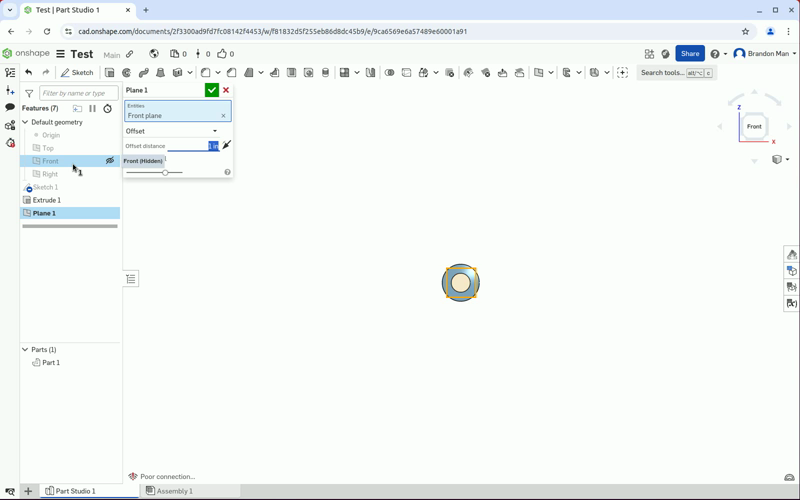
text(23.108)
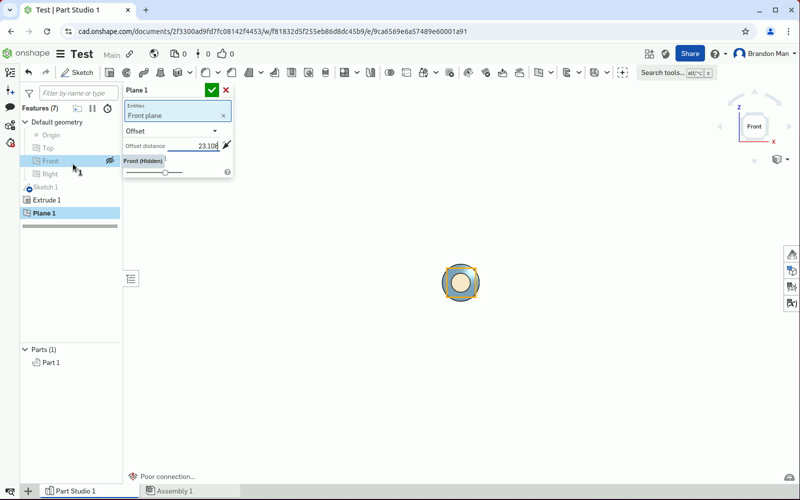
key(enter, 2)
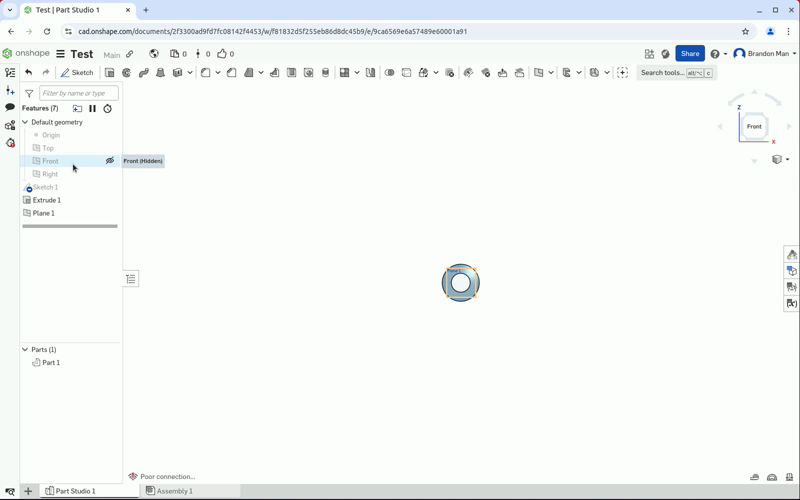
key(shift+s)
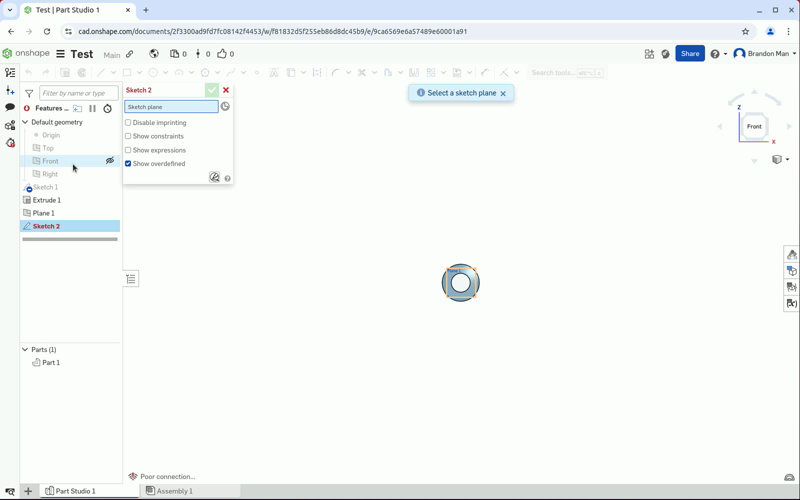
mouse_move(73, 215)
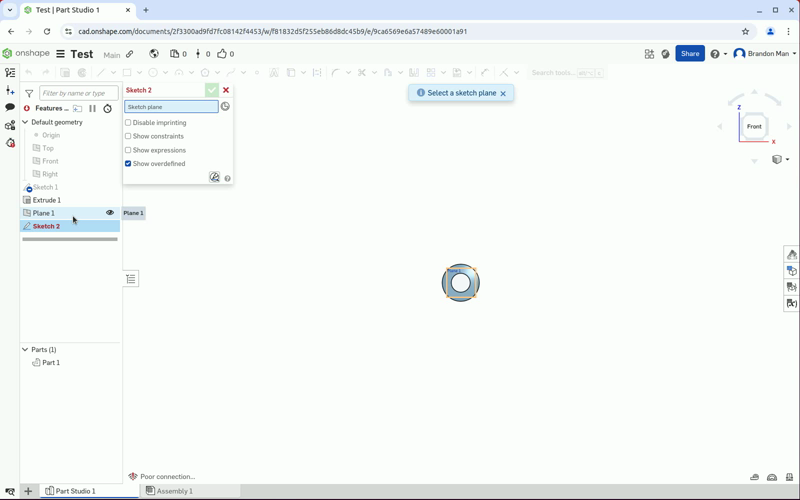
click(73, 215)
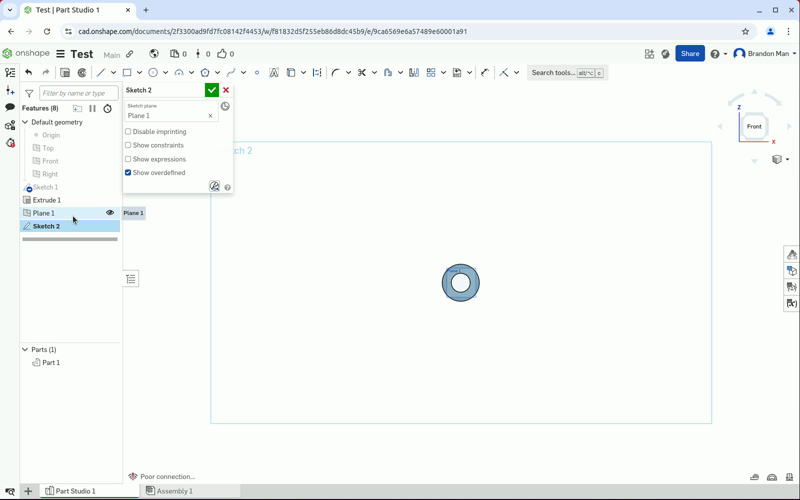
mouse_move(73, 352)
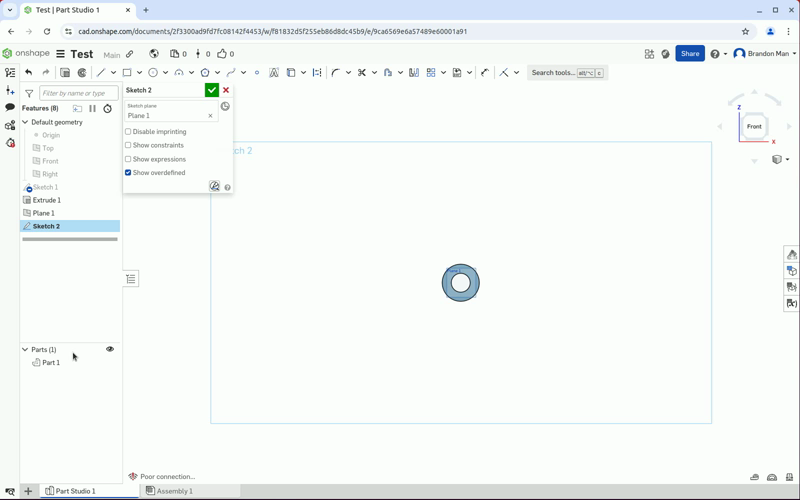
key(y)
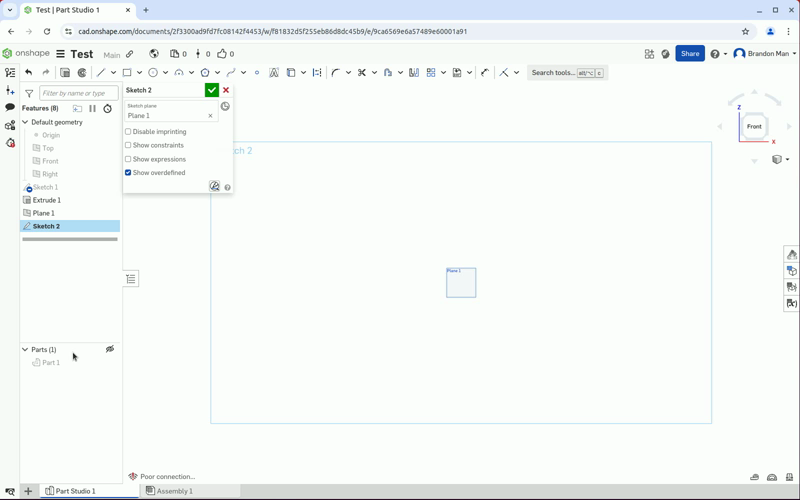
key(a)
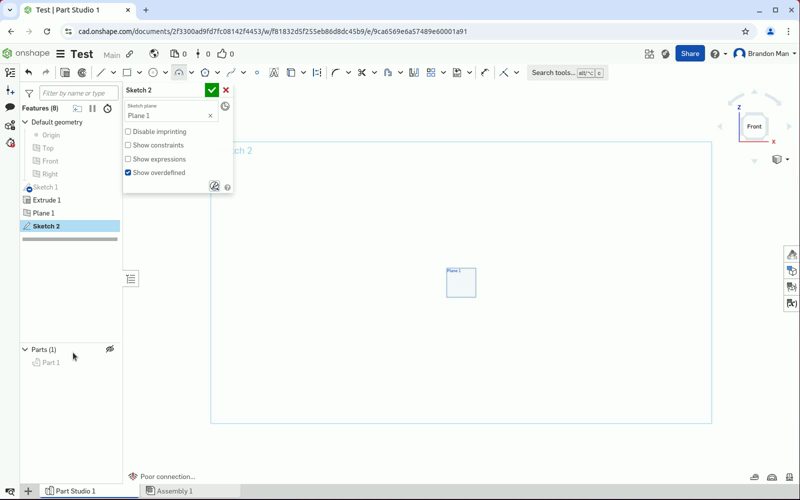
key_down(shift)
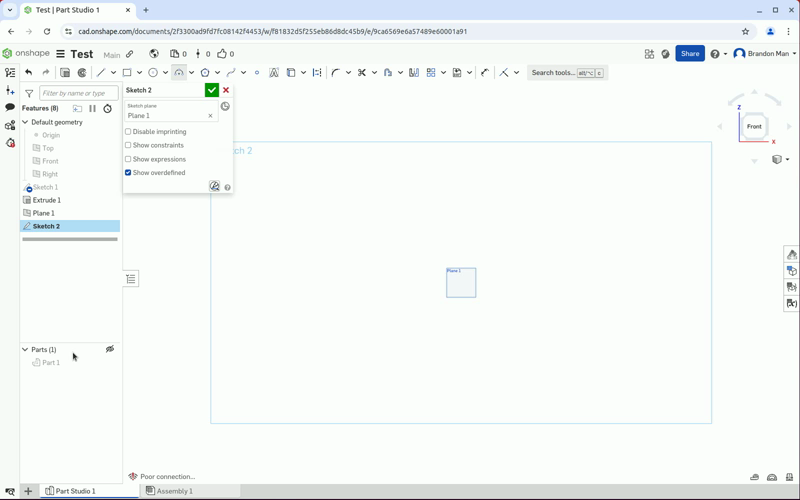
mouse_move(468, 287)
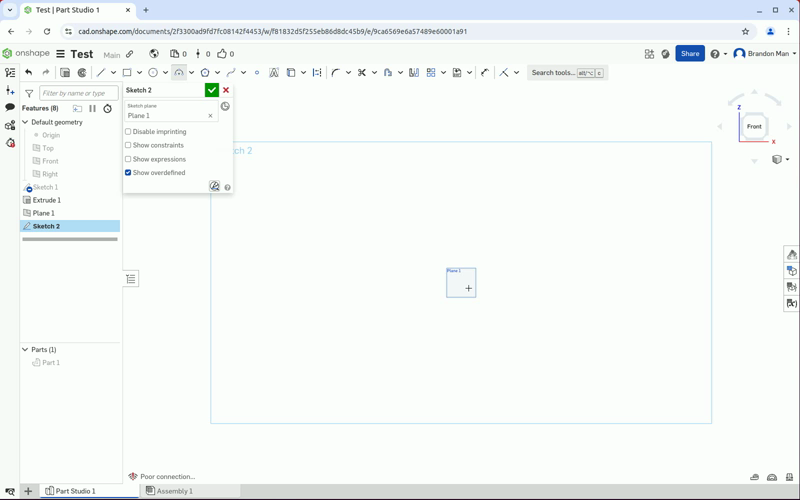
click(468, 287)
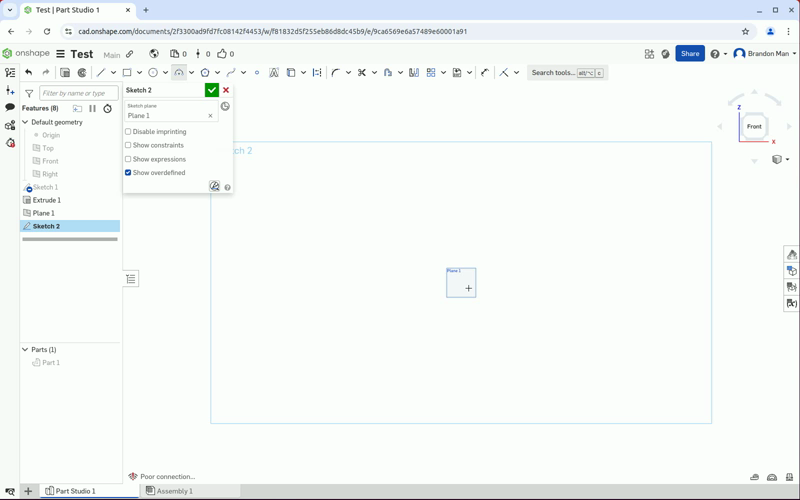
key_up(shift)
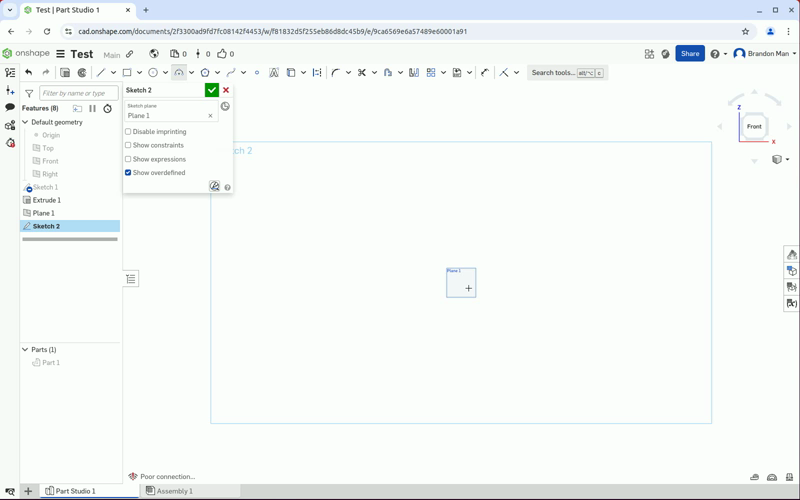
key_down(shift)
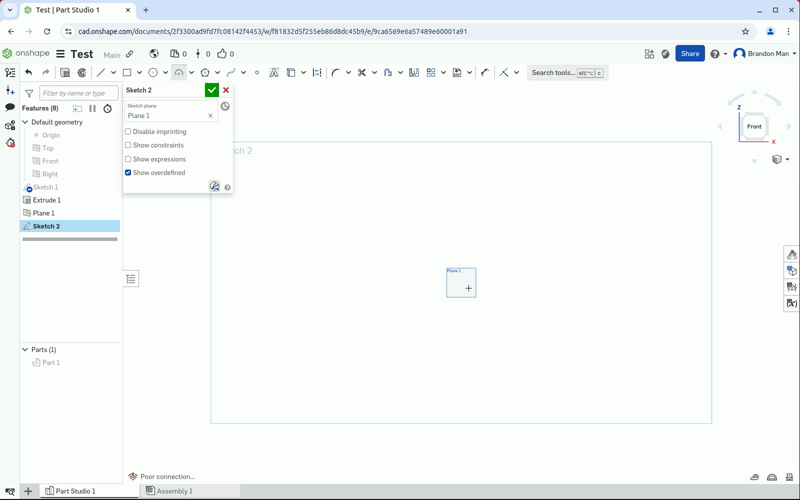
mouse_move(477, 292)
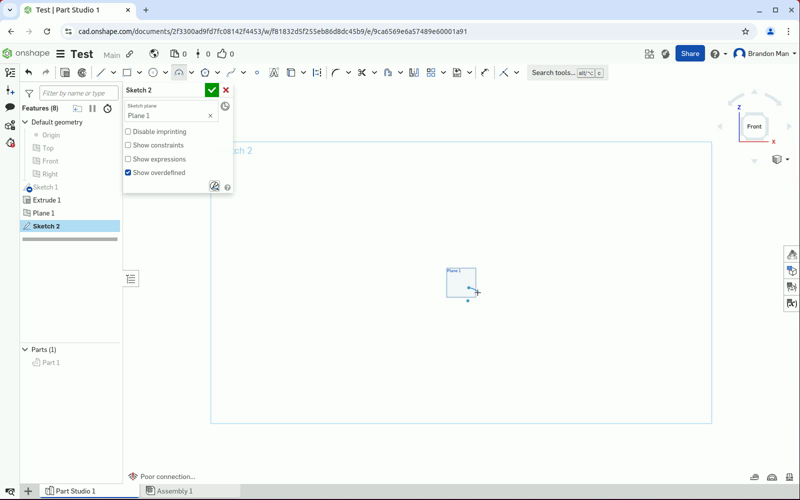
click(477, 292)
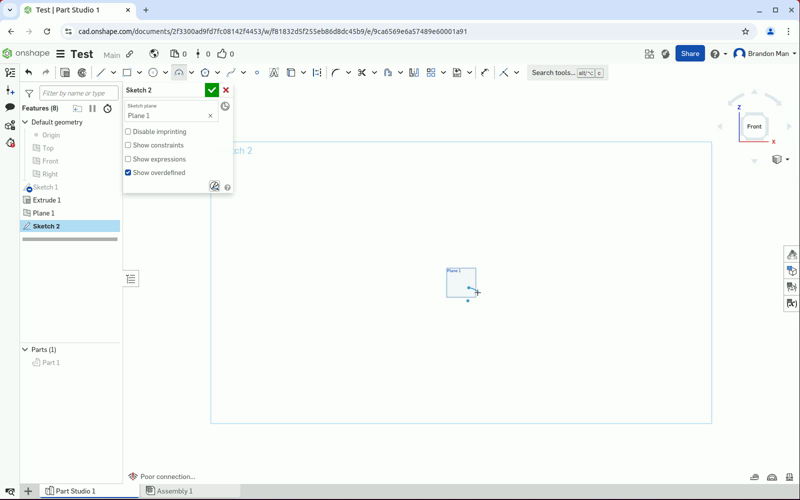
mouse_move(472, 291)
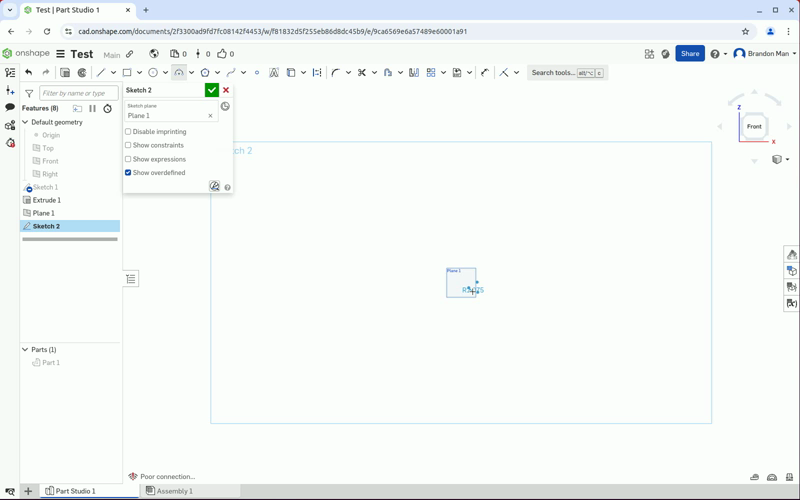
click(472, 291)
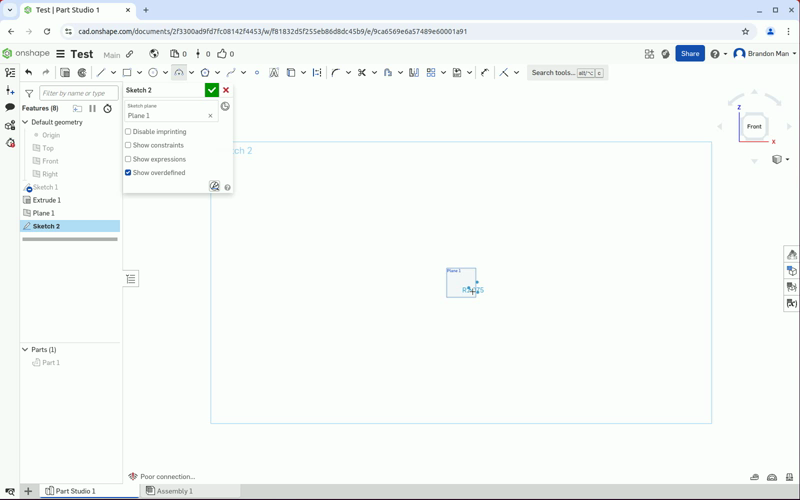
key_up(shift)
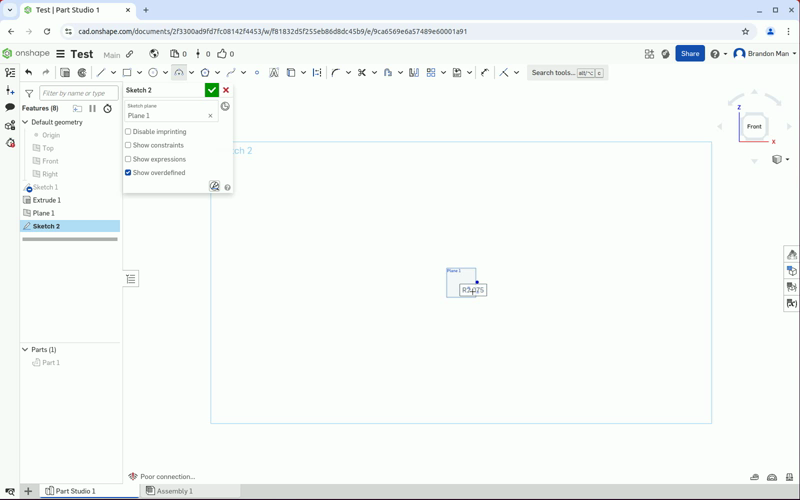
mouse_move(477, 292)
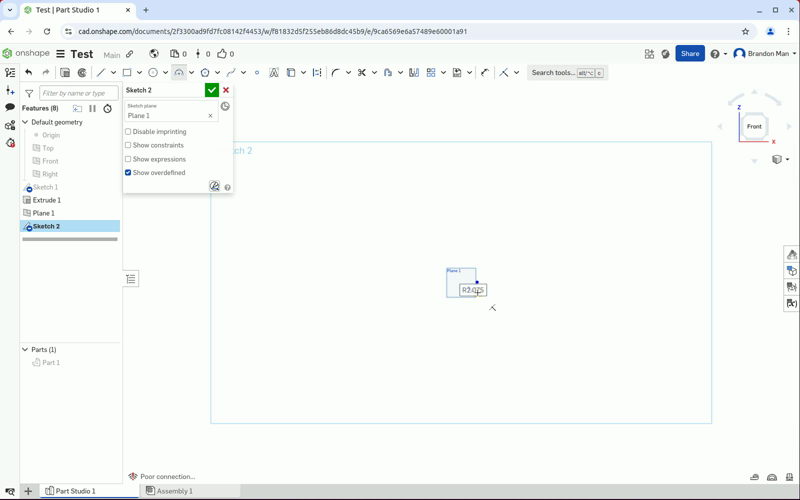
click(477, 292)
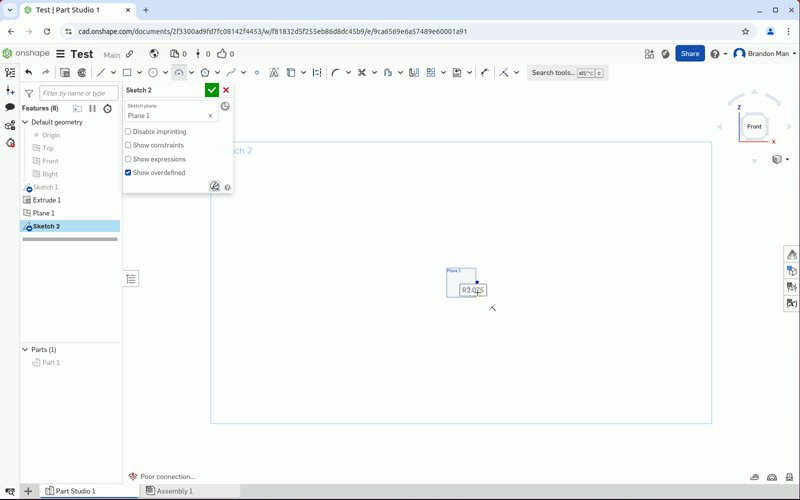
key_down(shift)
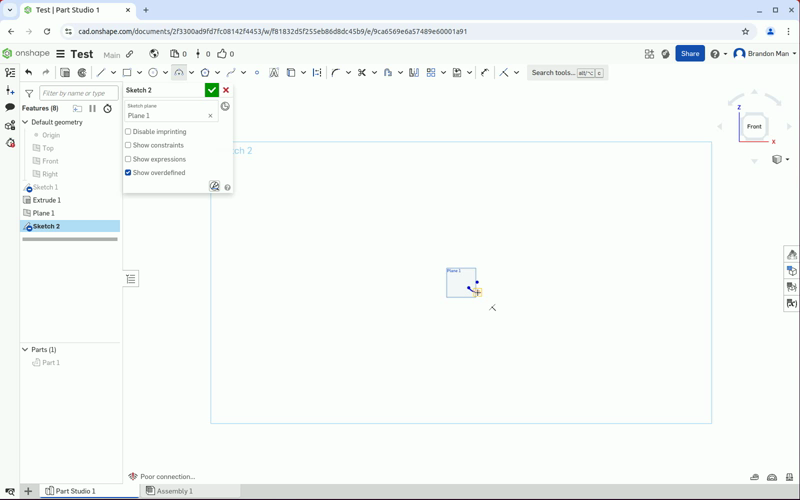
mouse_move(477, 272)
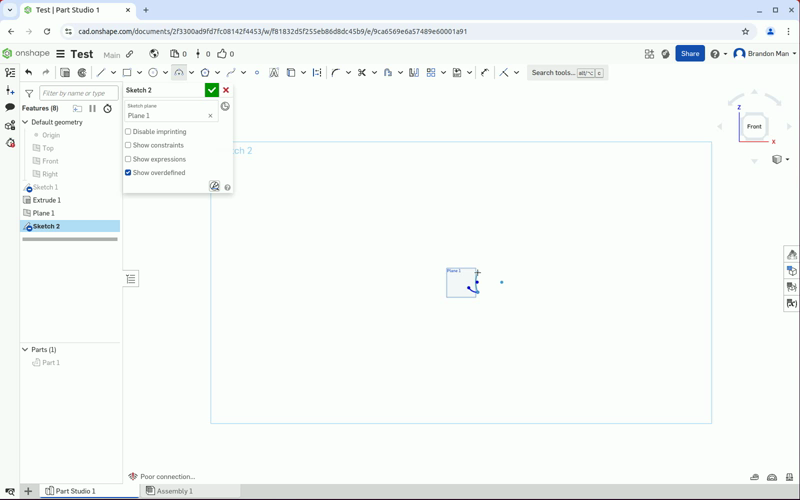
click(477, 272)
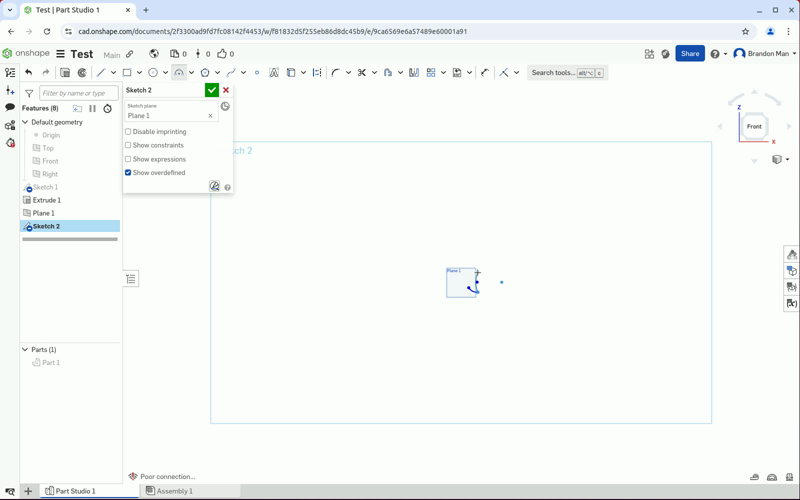
mouse_move(480, 282)
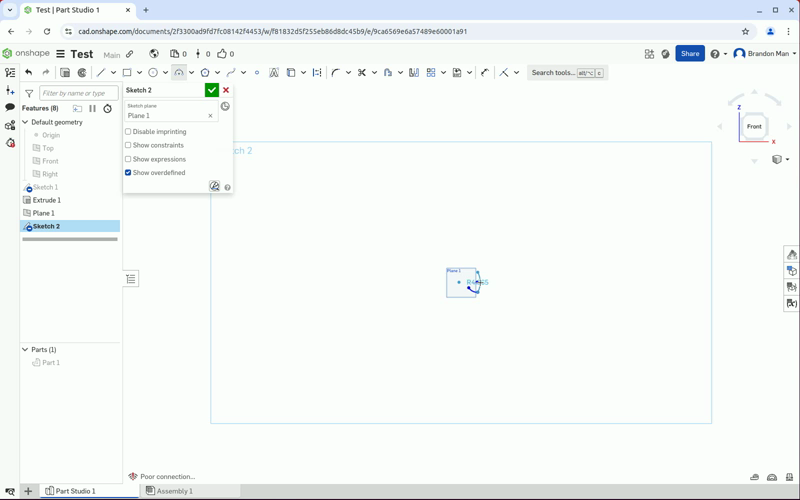
scroll(6)
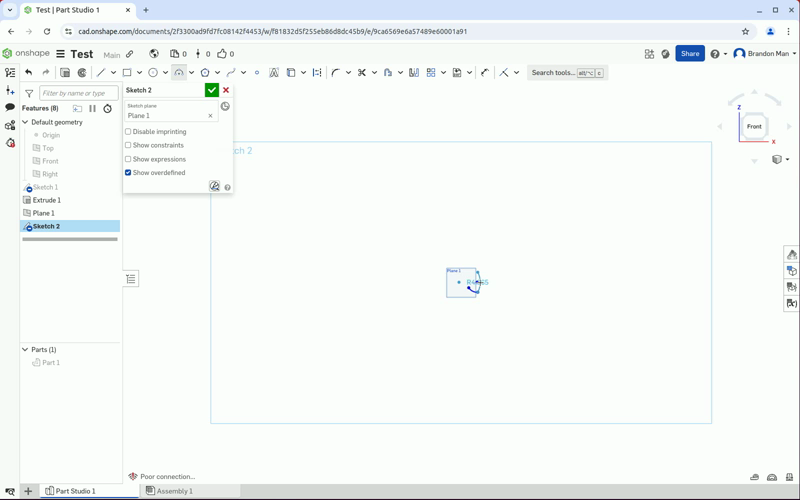
scroll(6)
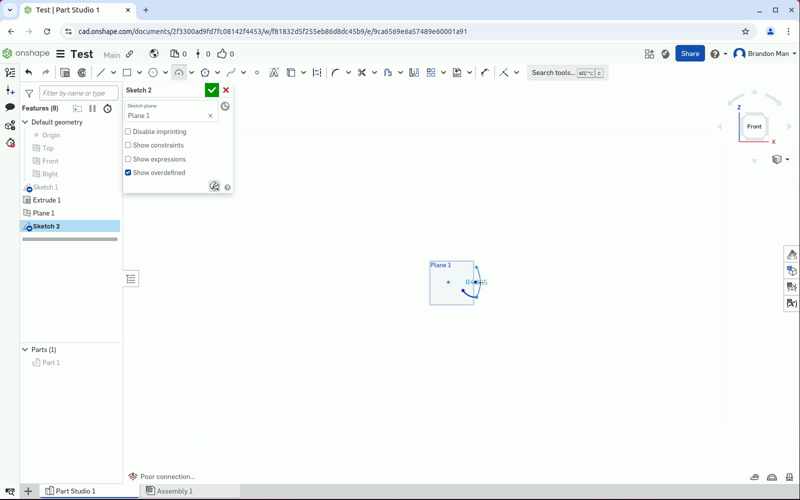
scroll(6)
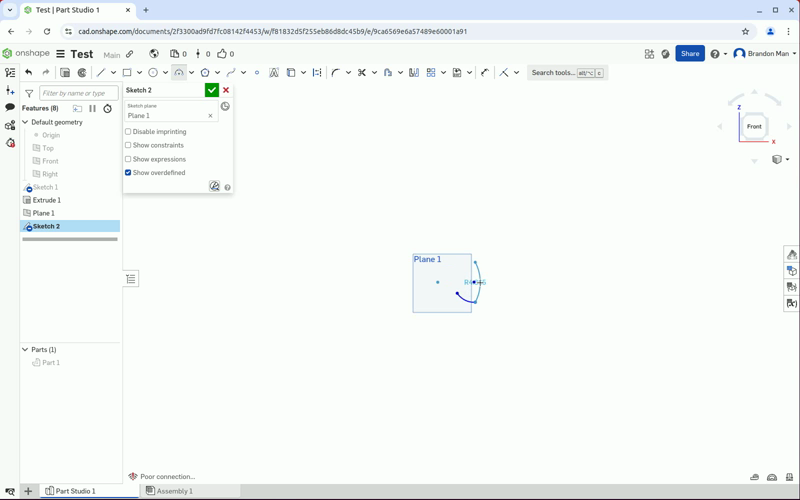
scroll(6)
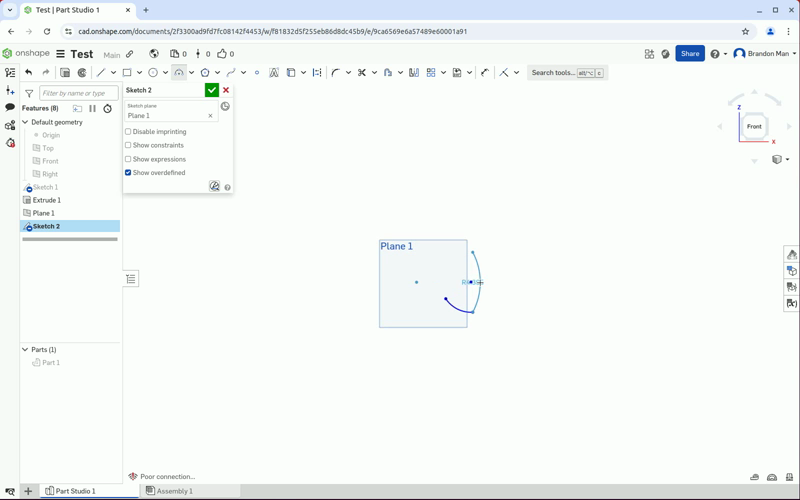
scroll(6)
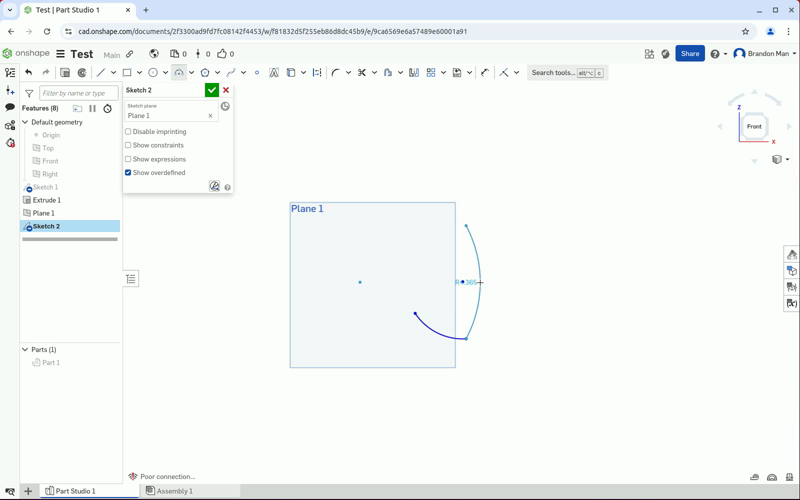
scroll(6)
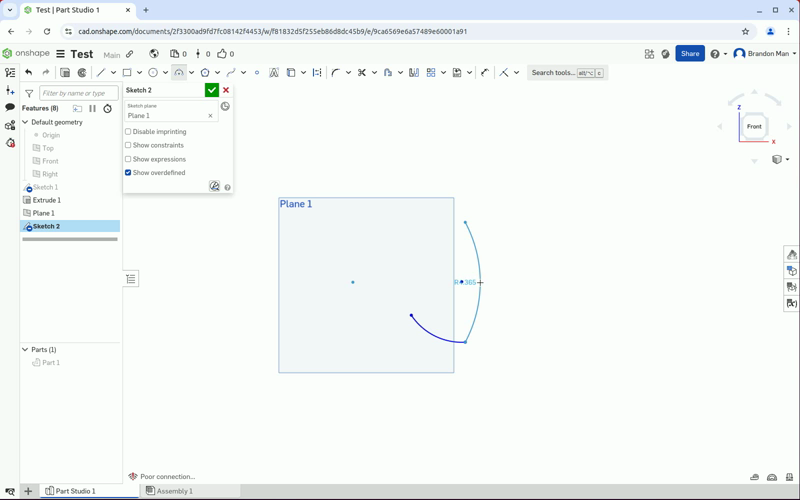
scroll(6)
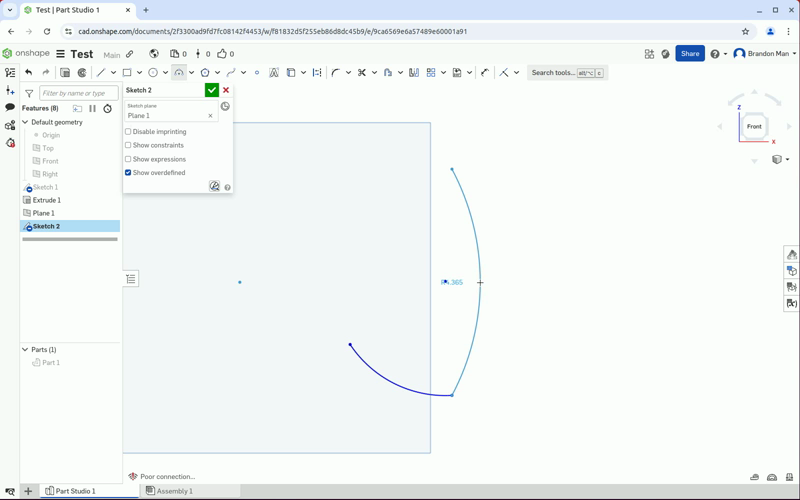
click(480, 282)
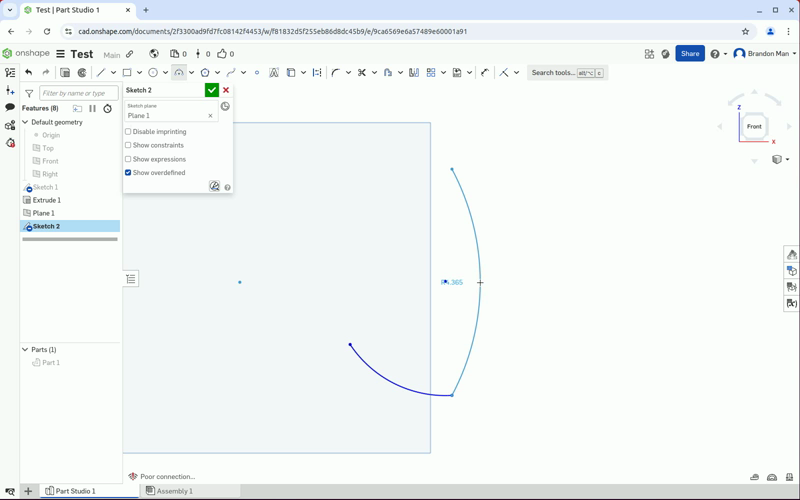
scroll(-6)
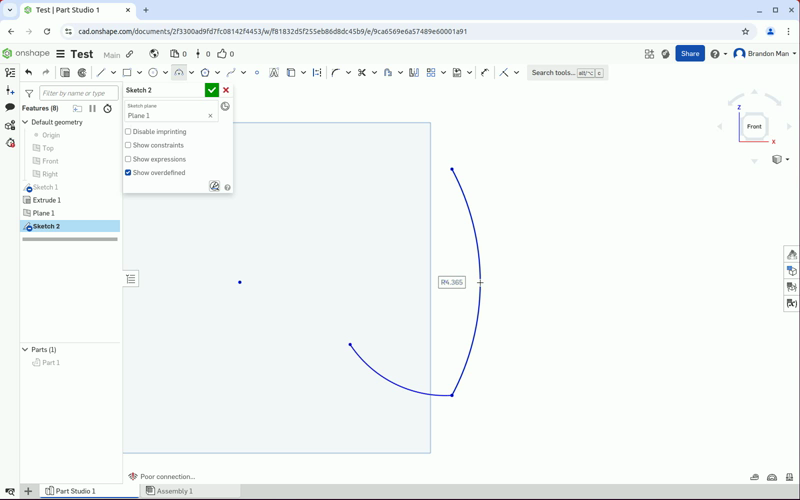
scroll(-6)
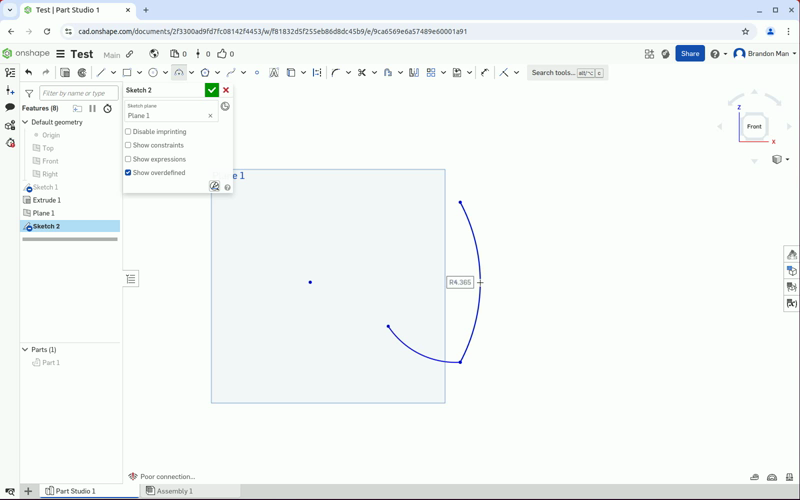
scroll(-6)
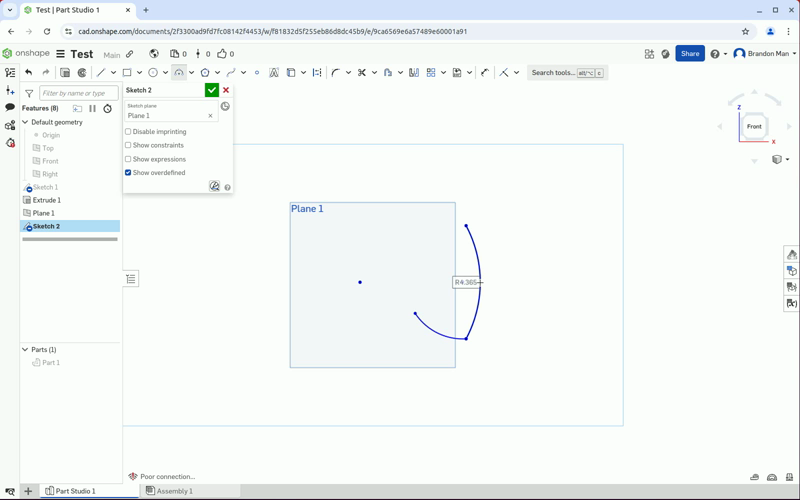
scroll(-6)
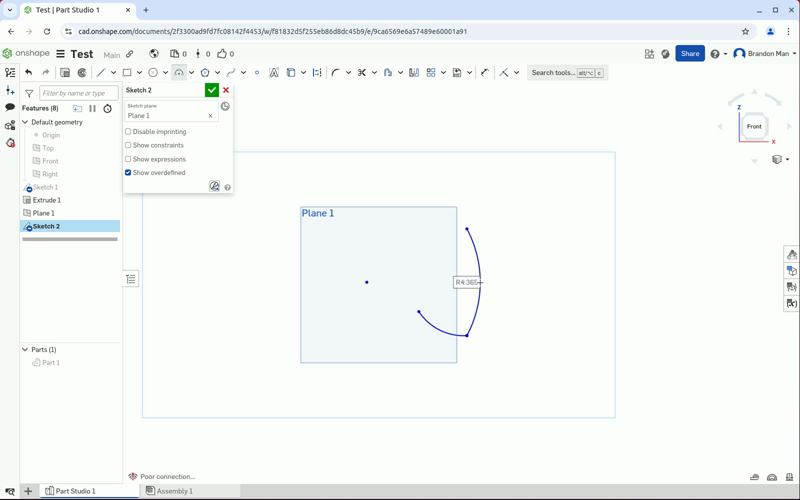
scroll(-6)
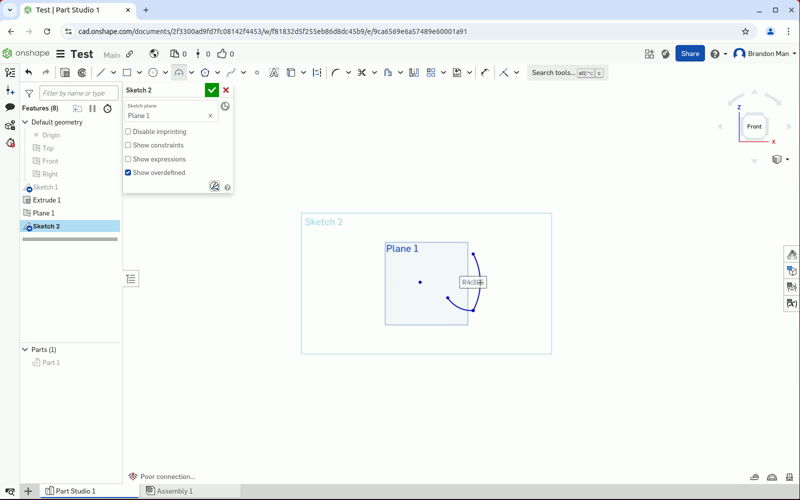
scroll(-6)
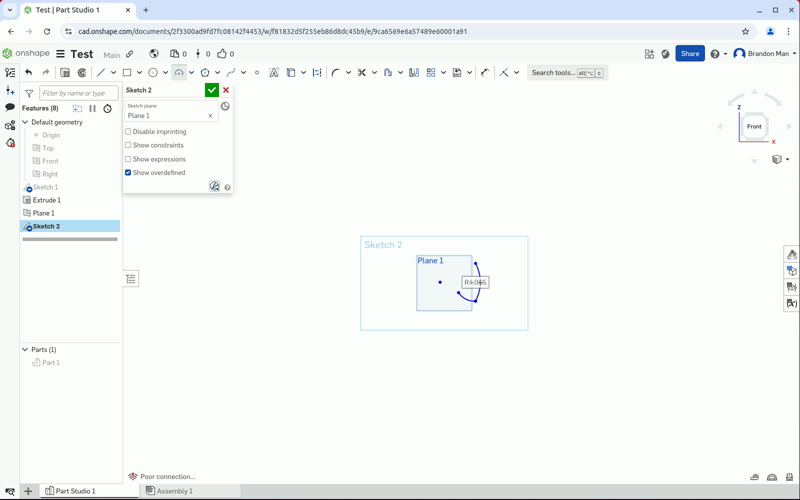
scroll(-6)
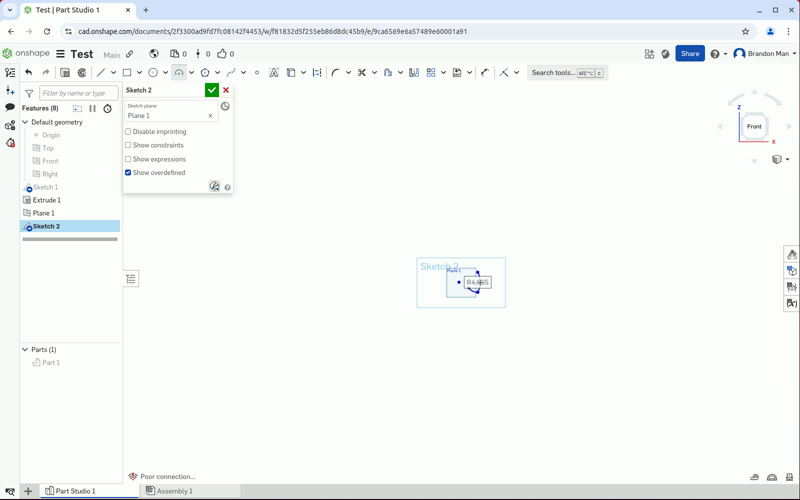
key_up(shift)
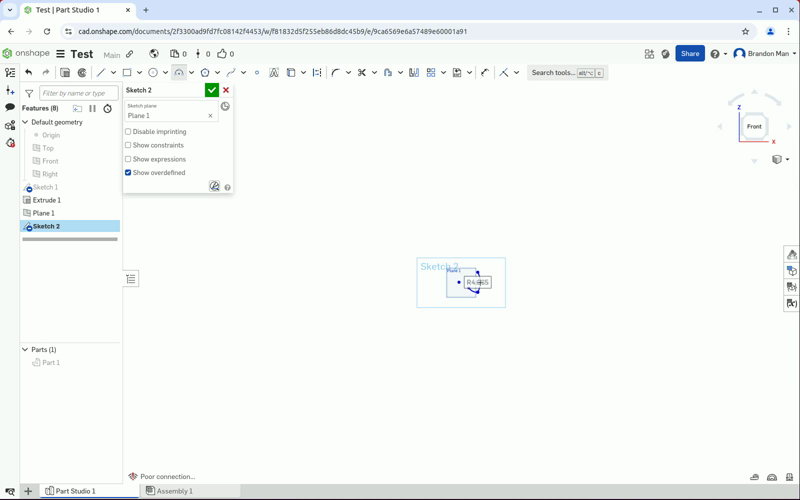
mouse_move(477, 272)
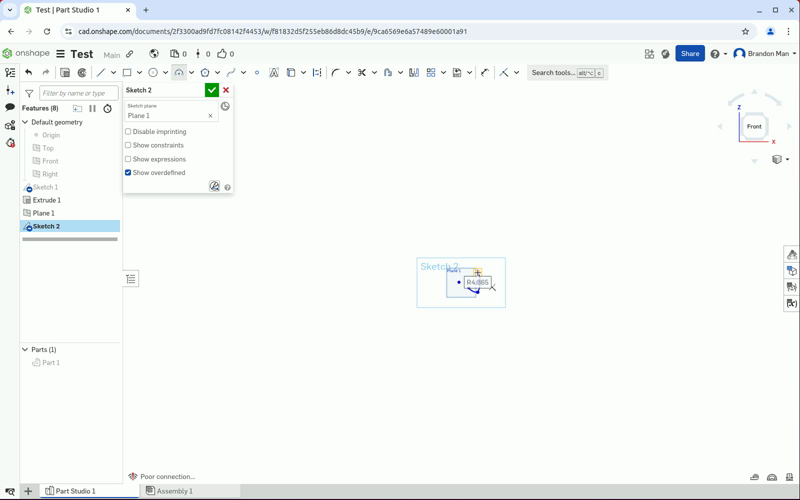
click(477, 272)
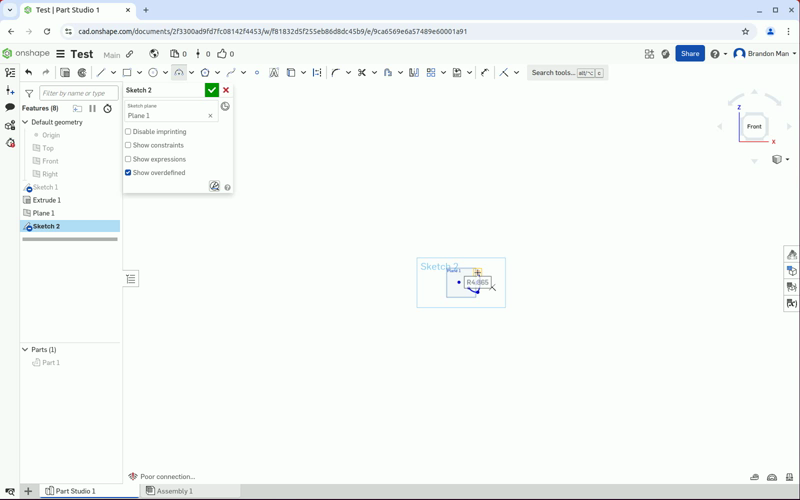
key_down(shift)
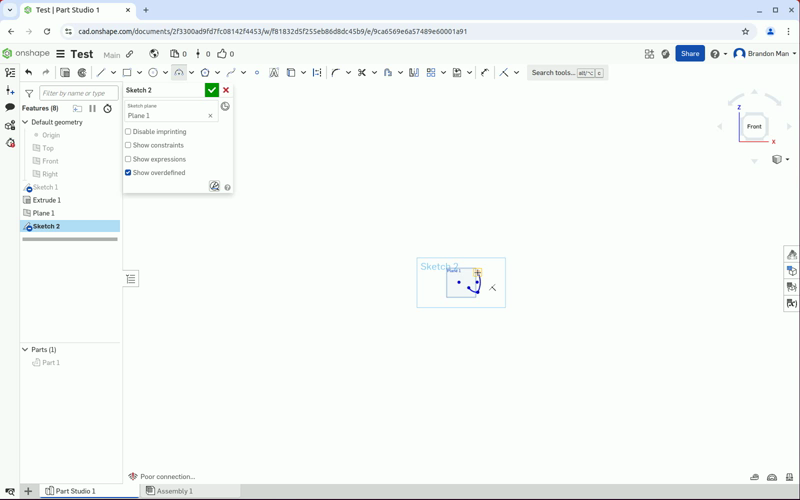
mouse_move(468, 277)
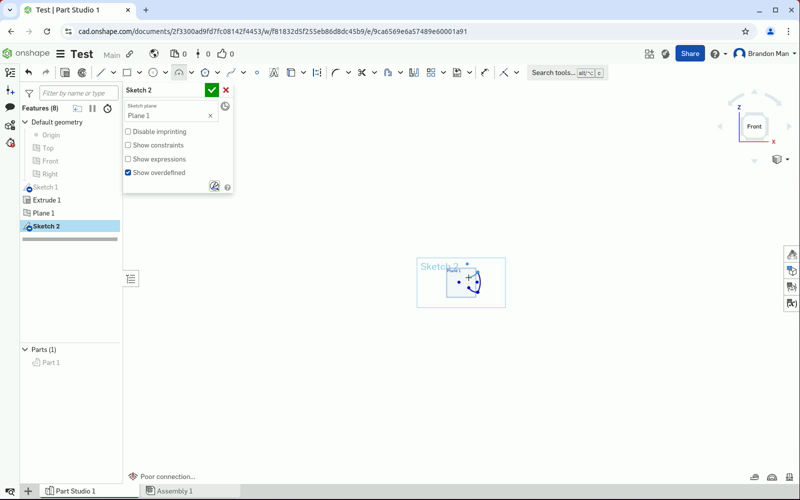
click(468, 277)
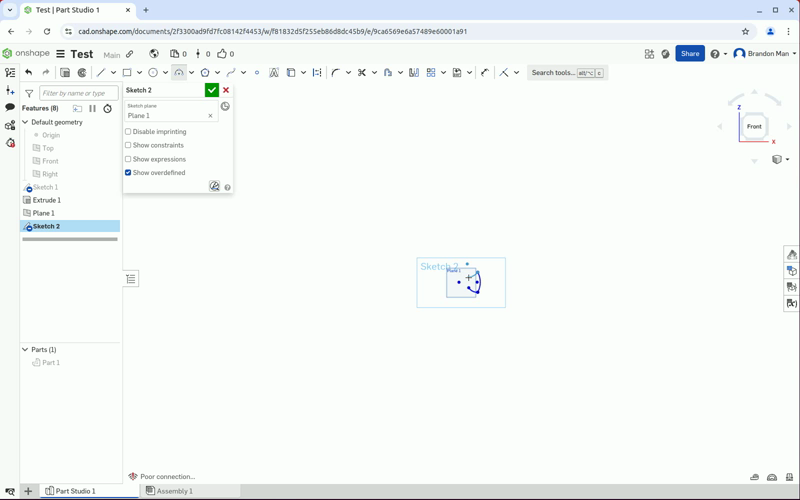
mouse_move(472, 273)
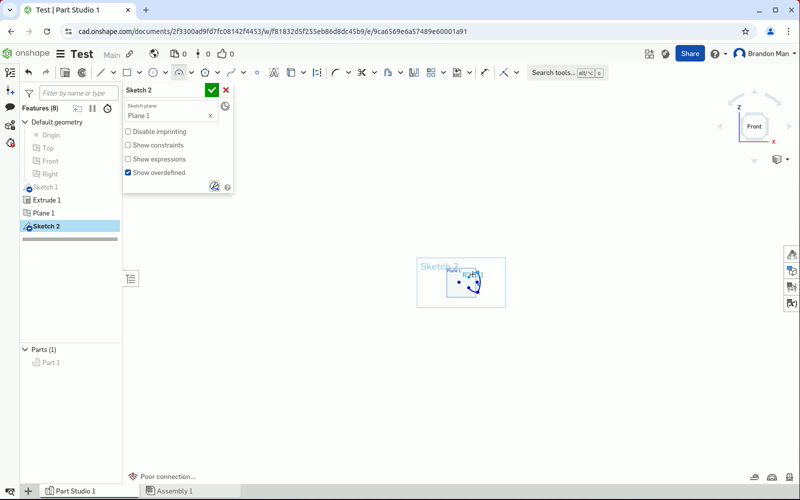
click(472, 273)
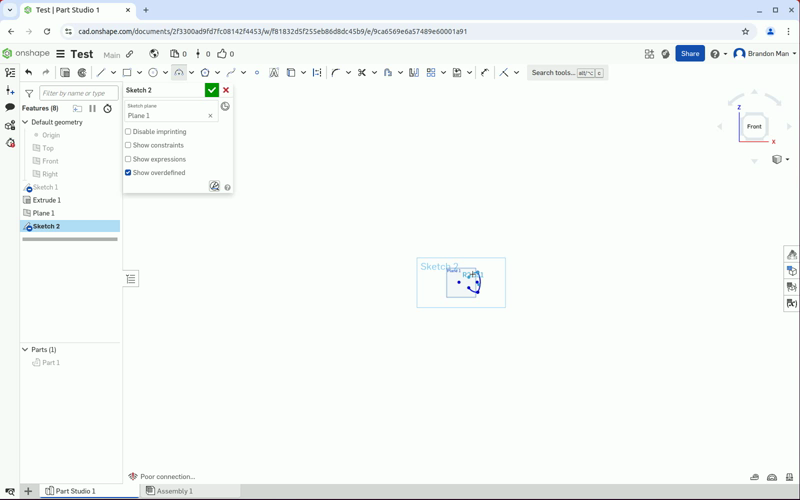
key_up(shift)
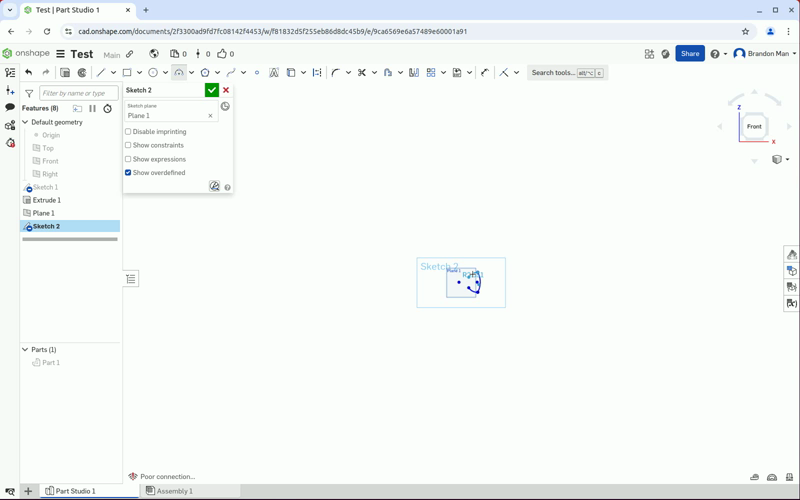
mouse_move(468, 277)
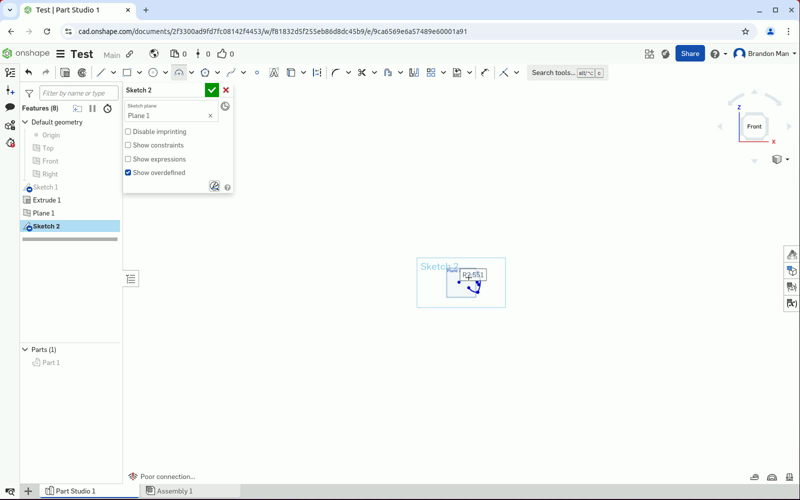
click(468, 277)
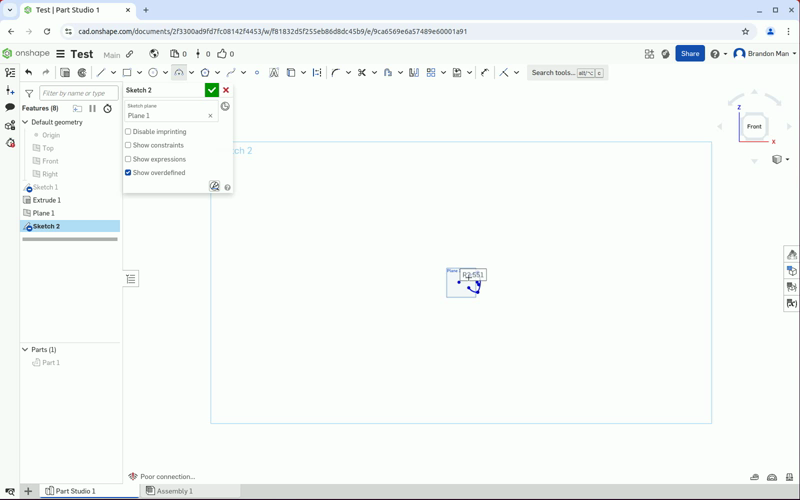
mouse_move(468, 287)
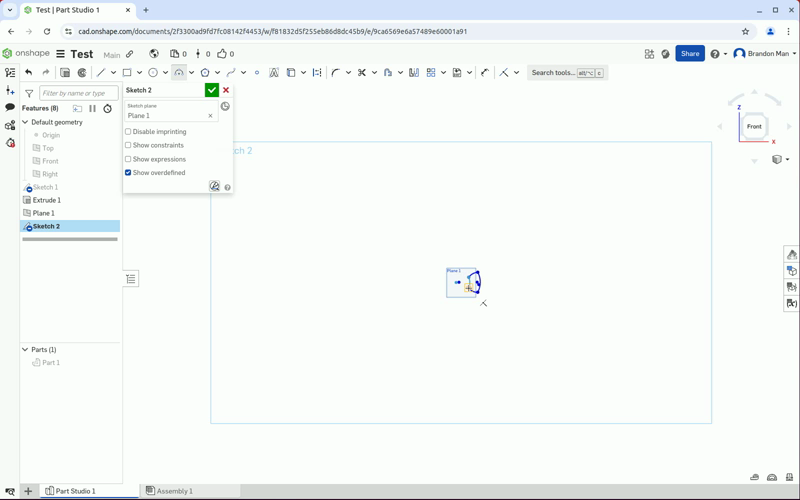
click(468, 287)
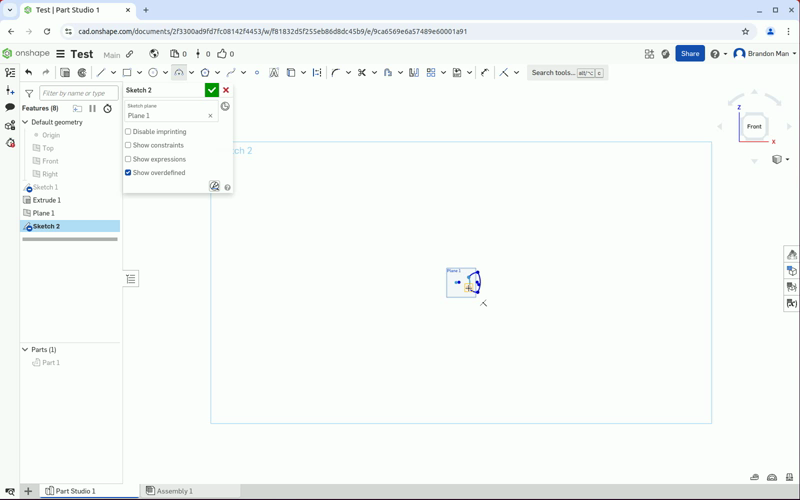
key_down(shift)
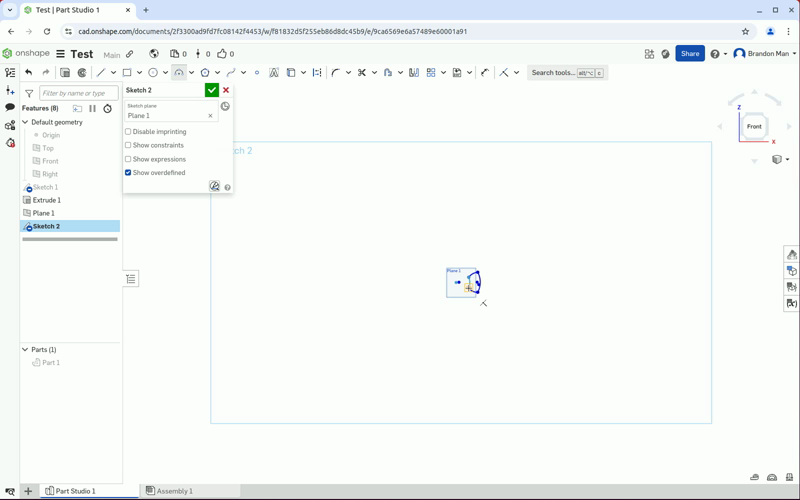
mouse_move(470, 282)
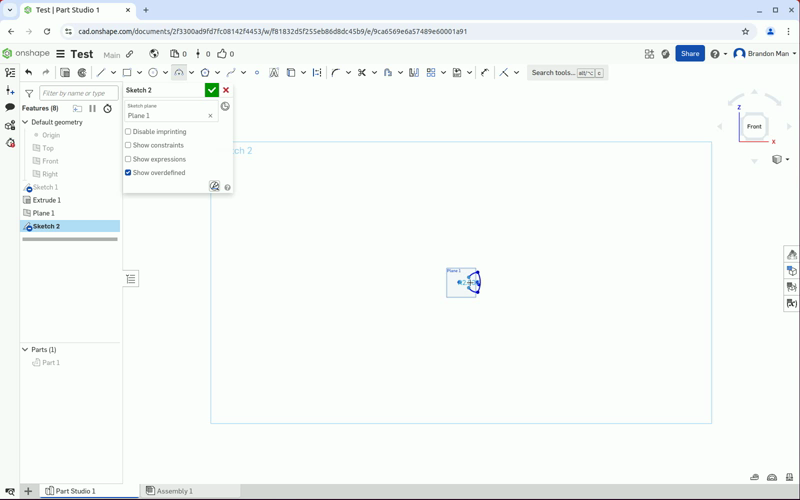
click(470, 282)
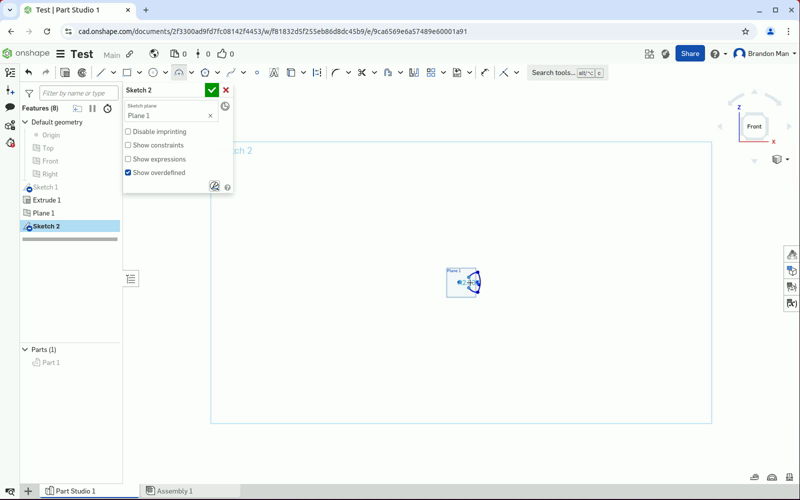
key_up(shift)
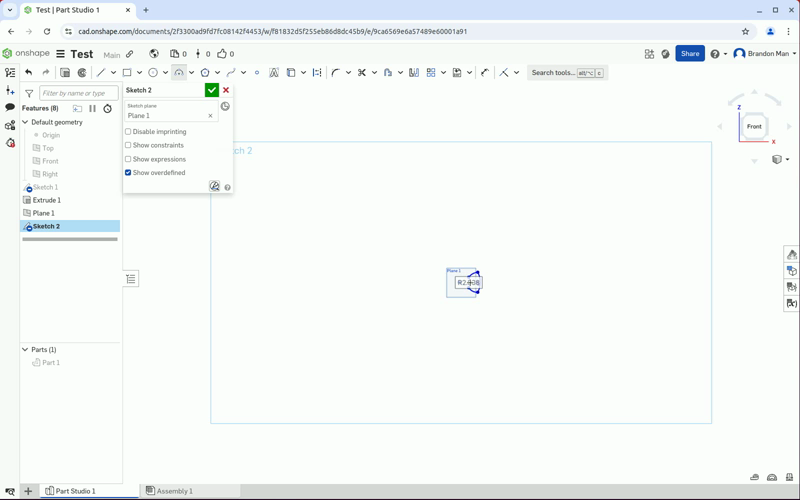
key(esc)
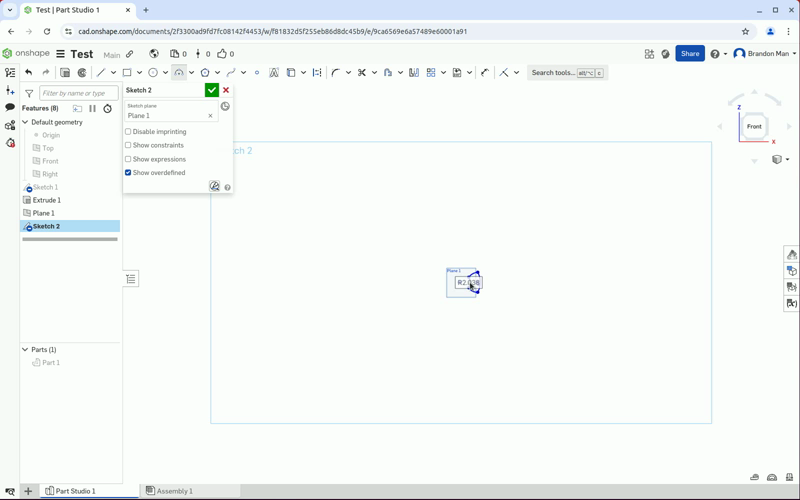
mouse_move(476, 287)
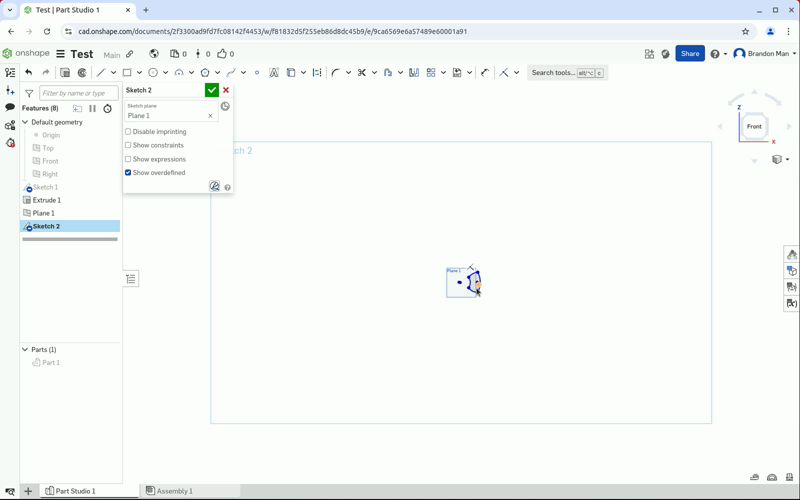
scroll(6)
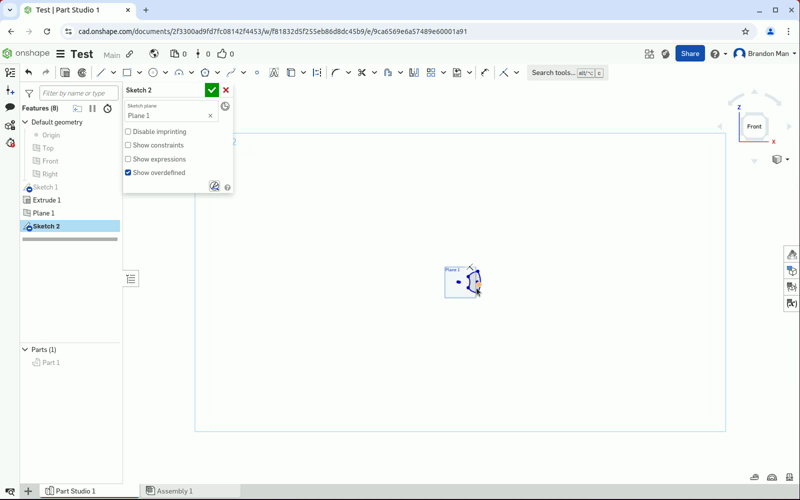
scroll(6)
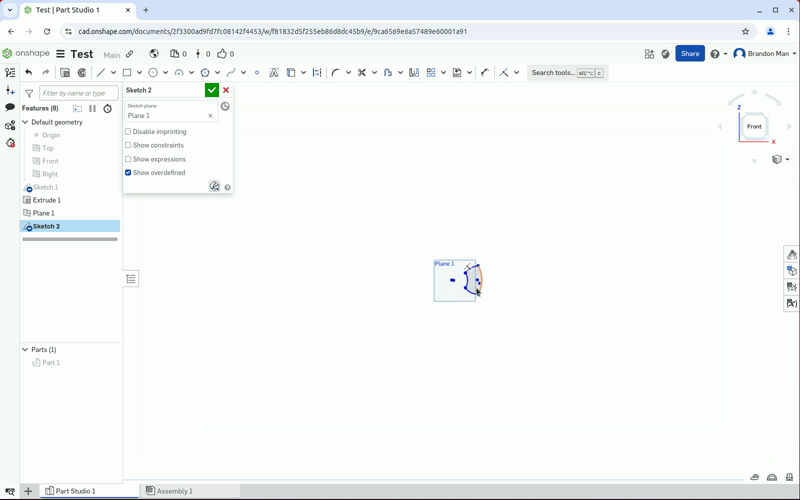
scroll(6)
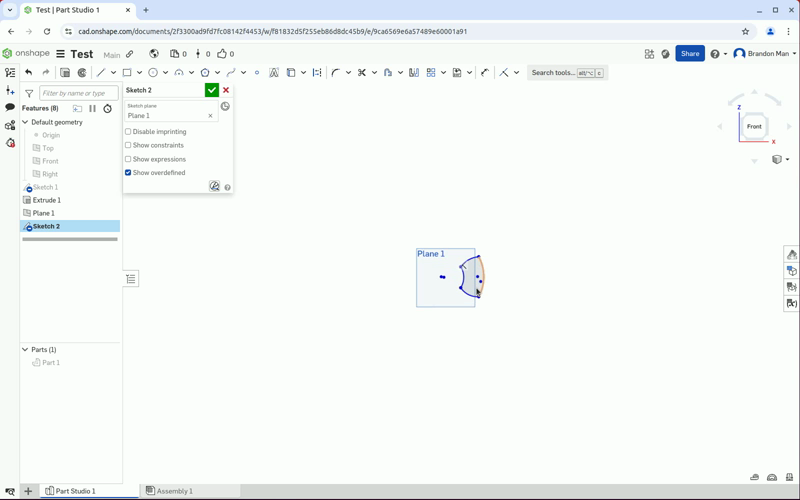
scroll(6)
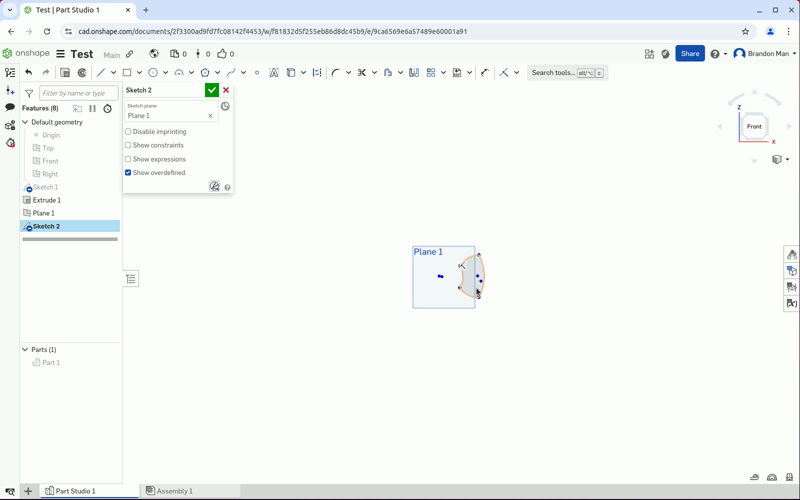
scroll(6)
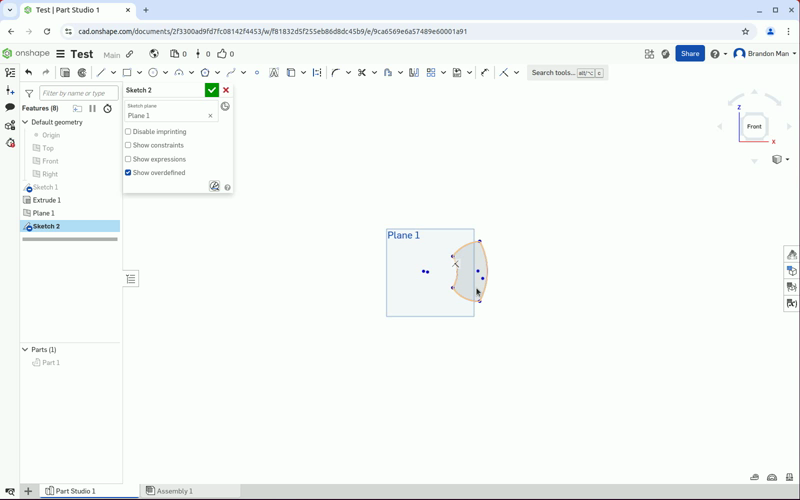
scroll(6)
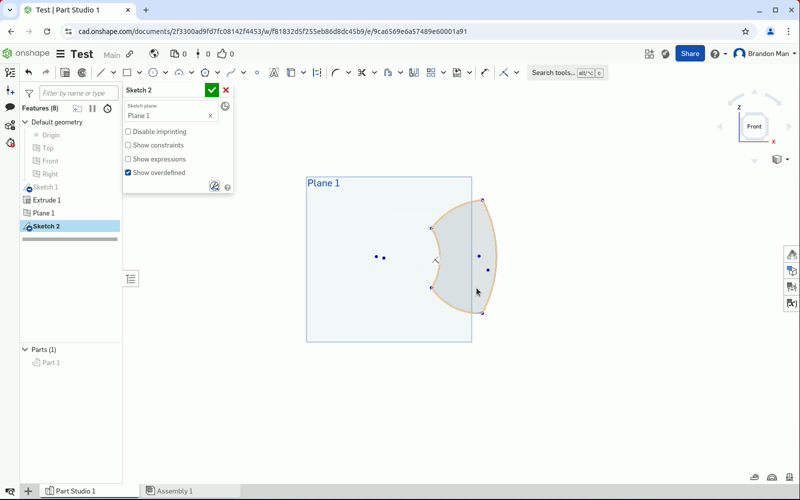
scroll(6)
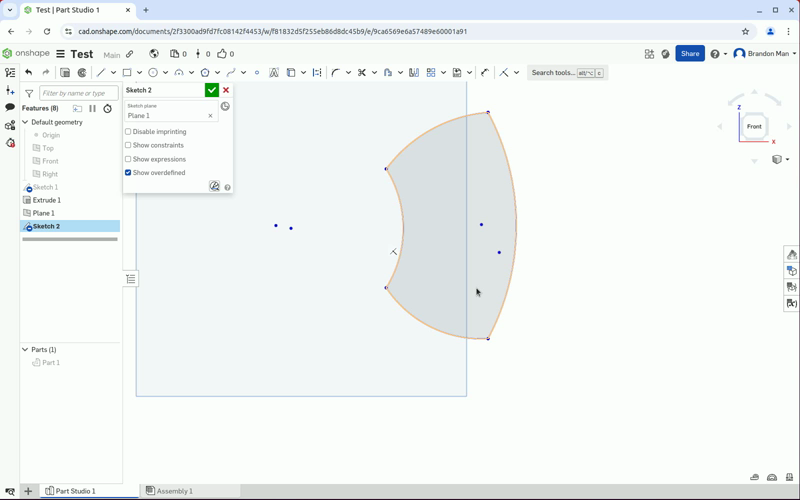
click(476, 287)
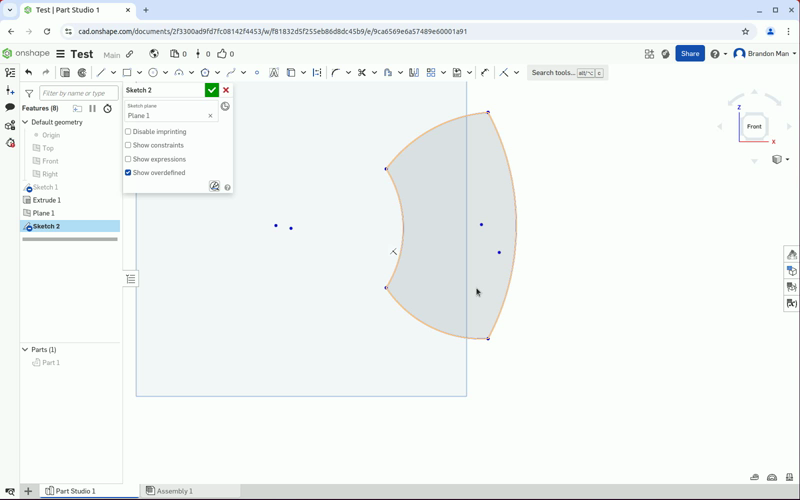
scroll(-6)
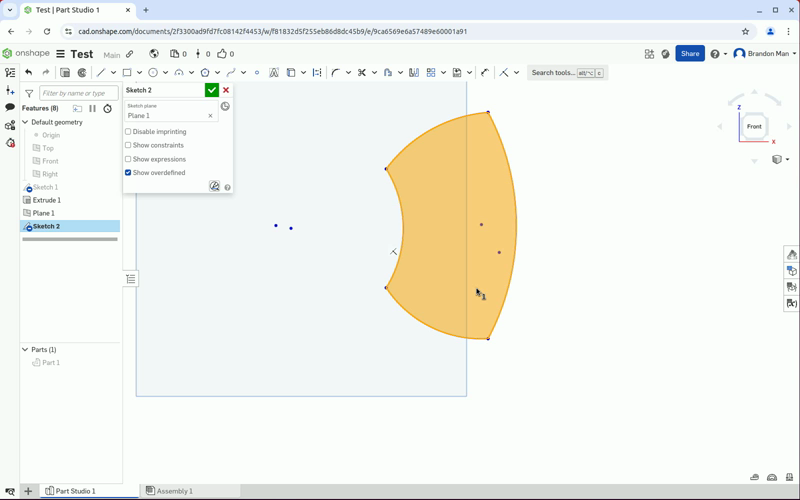
scroll(-6)
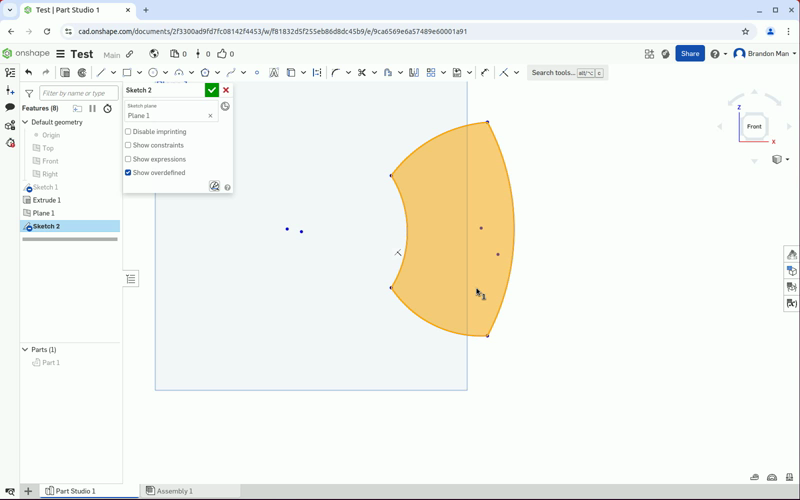
scroll(-6)
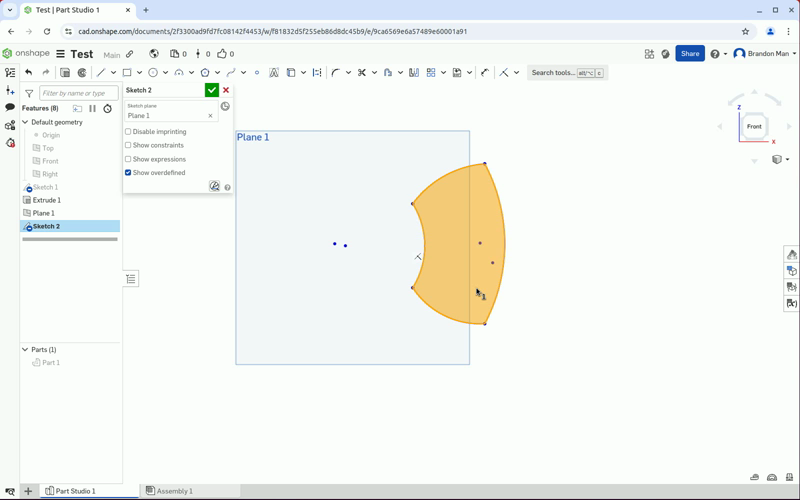
scroll(-6)
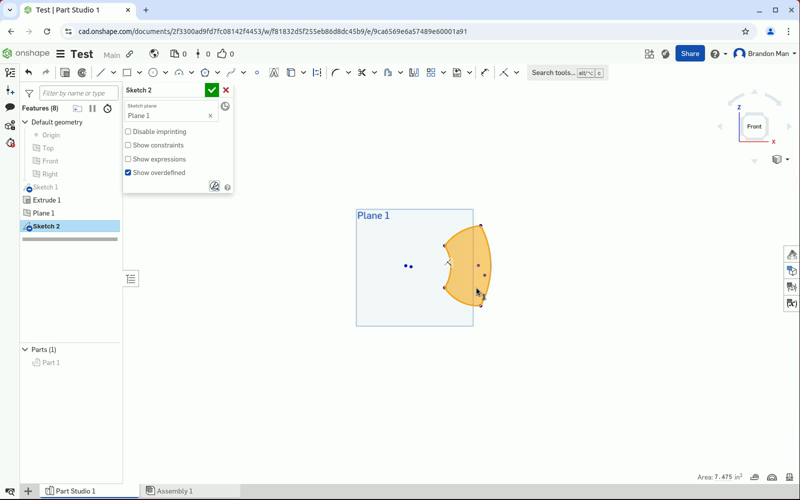
scroll(-6)
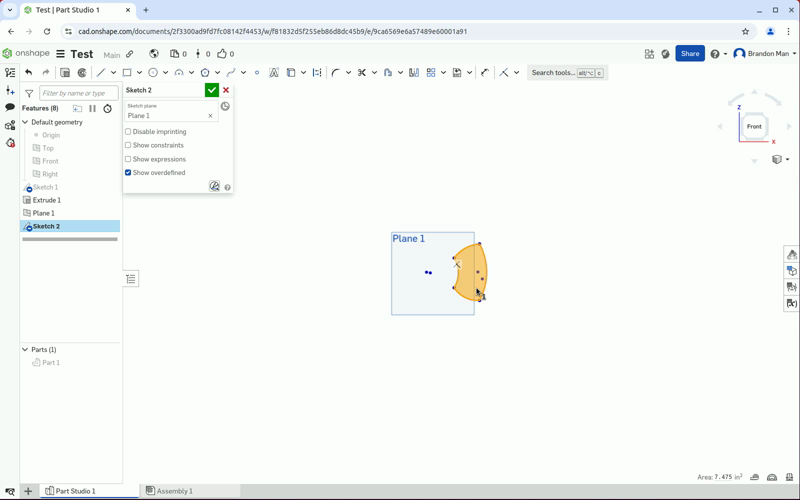
scroll(-6)
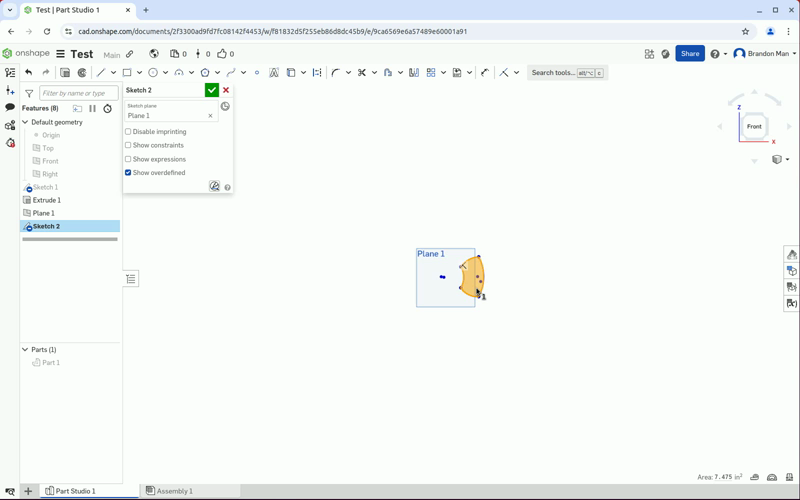
scroll(-6)
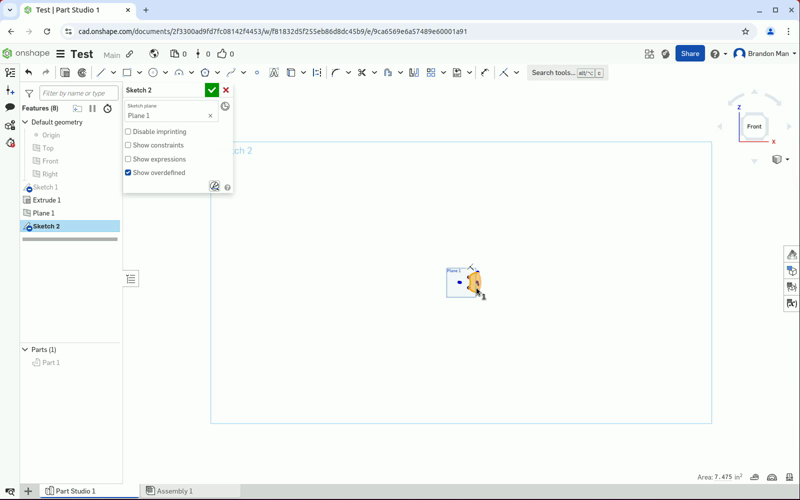
mouse_move(73, 352)
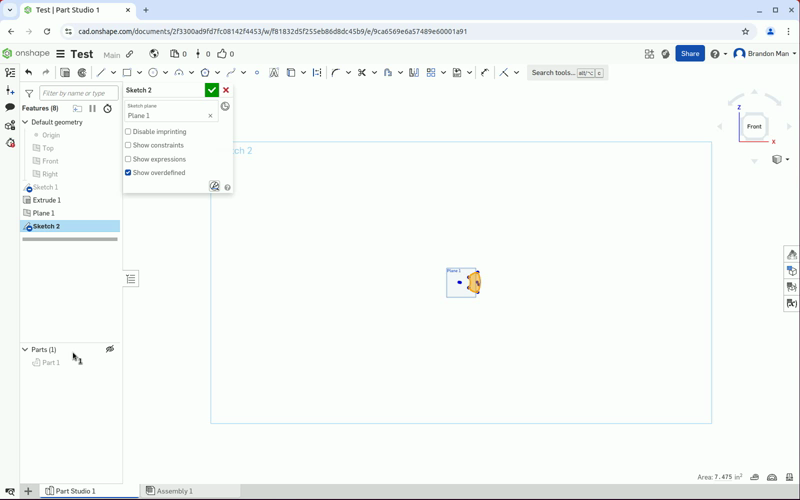
key(shift+y)
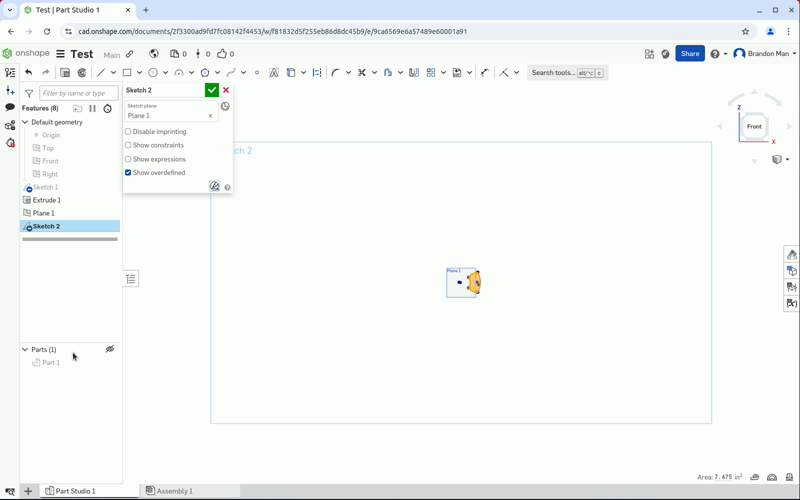
key(shift+e)
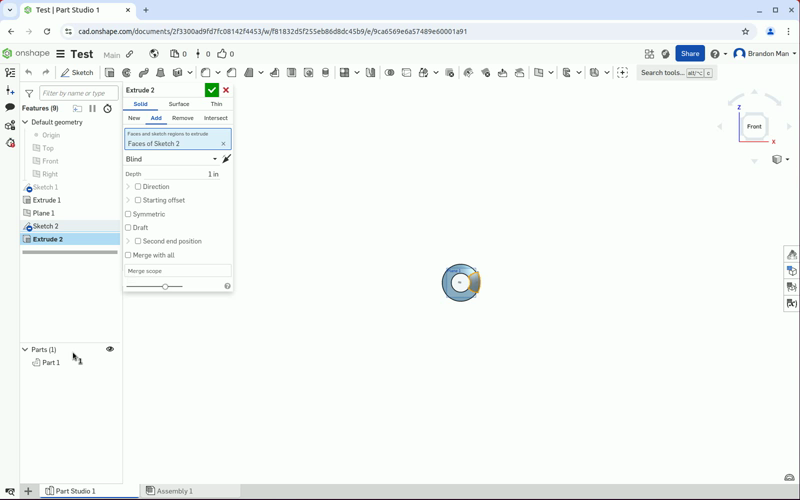
mouse_move(143, 106)
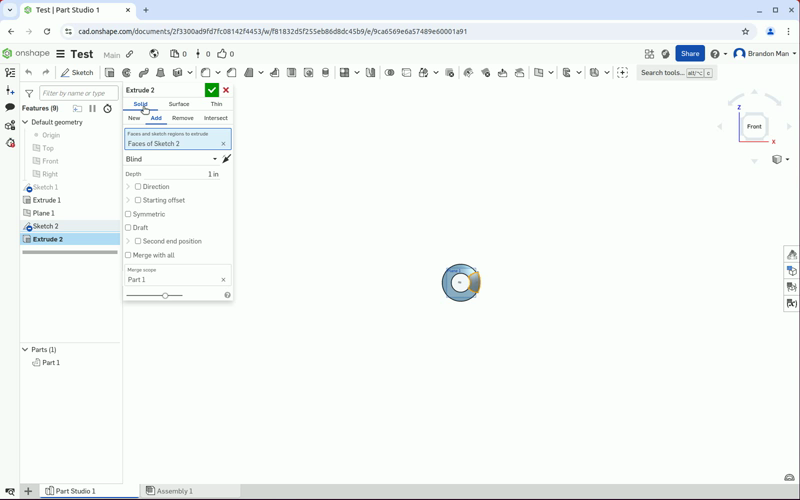
click(143, 106)
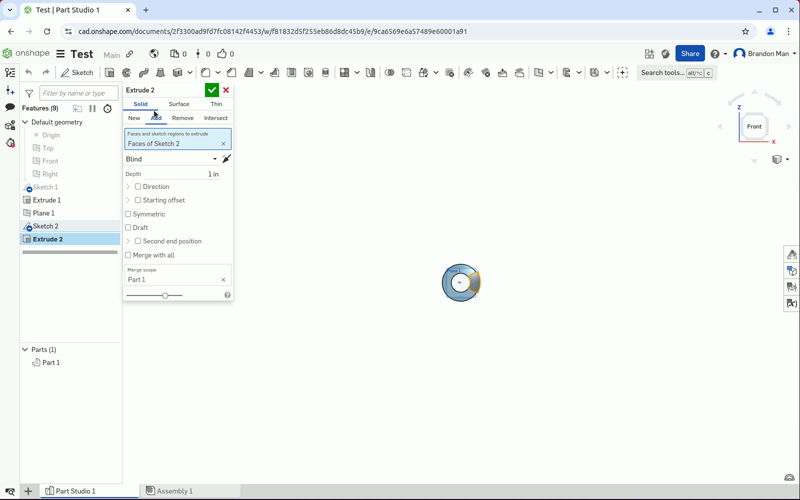
mouse_move(186, 120)
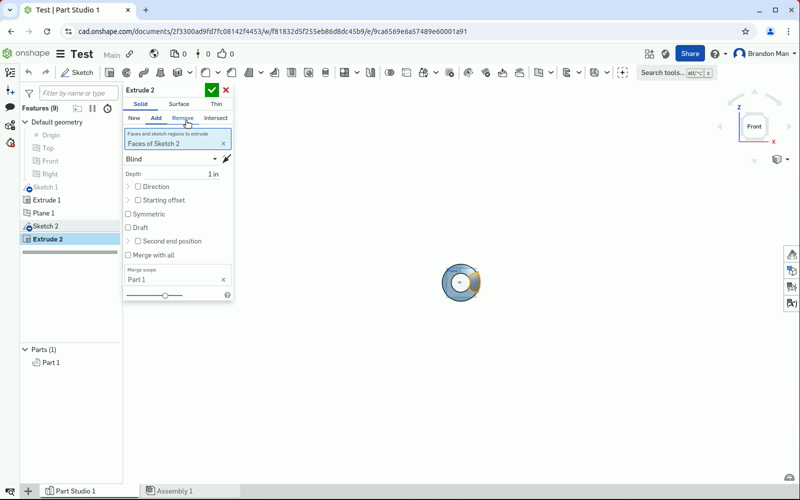
click(186, 120)
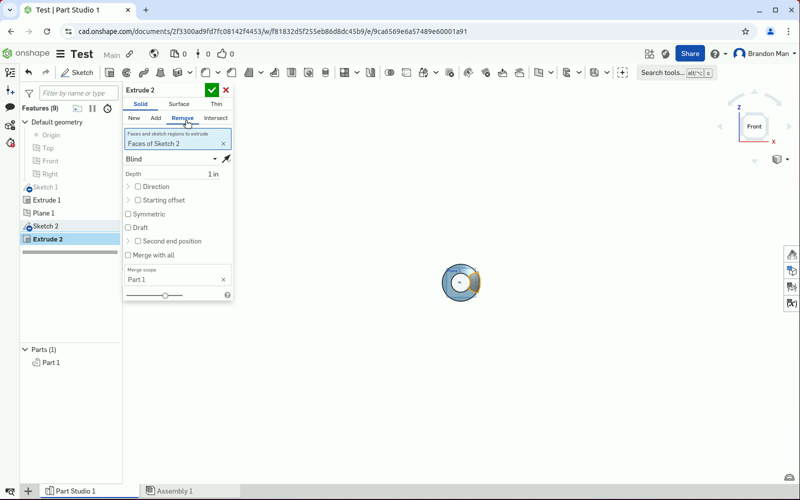
key(tab, 4)
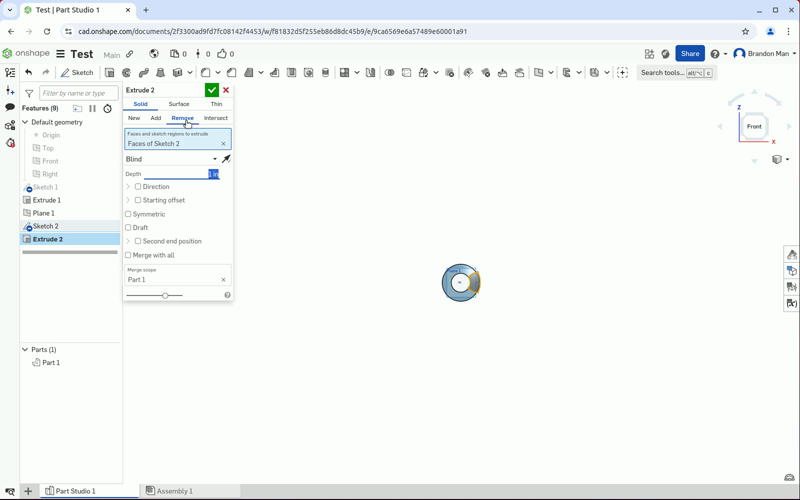
text(9.869)
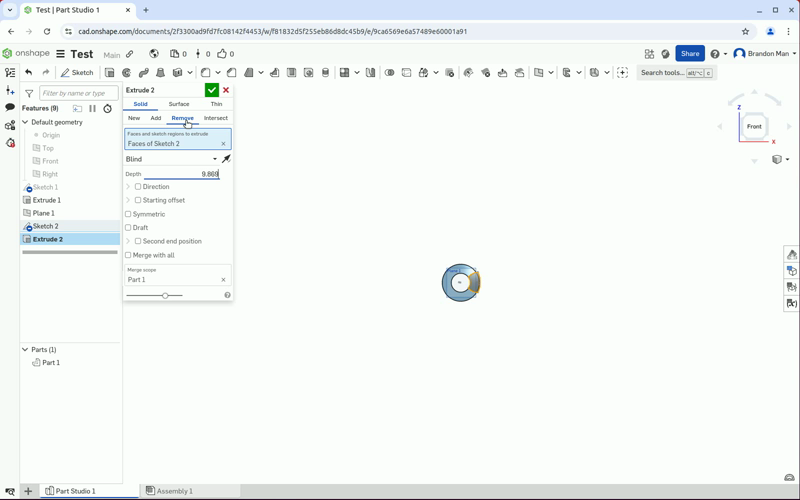
key(tab, 6)
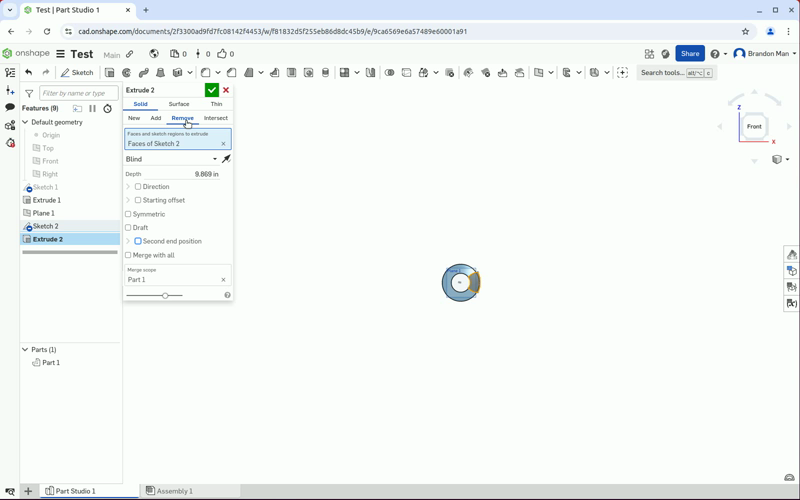
key(space)
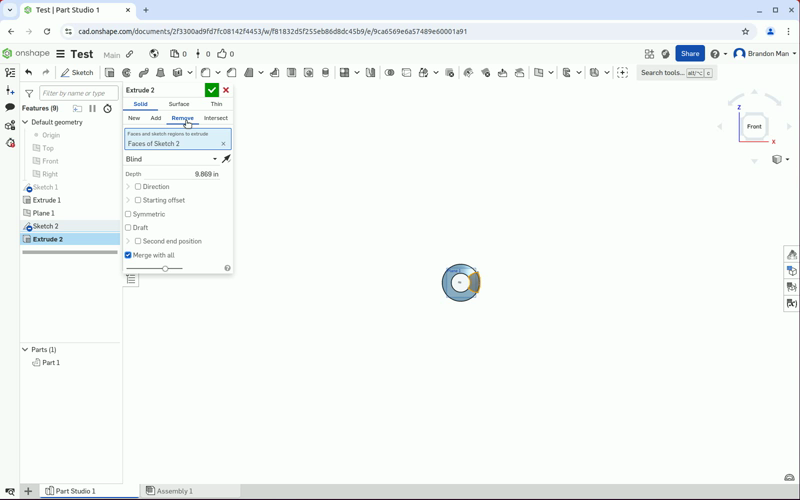
key(enter)
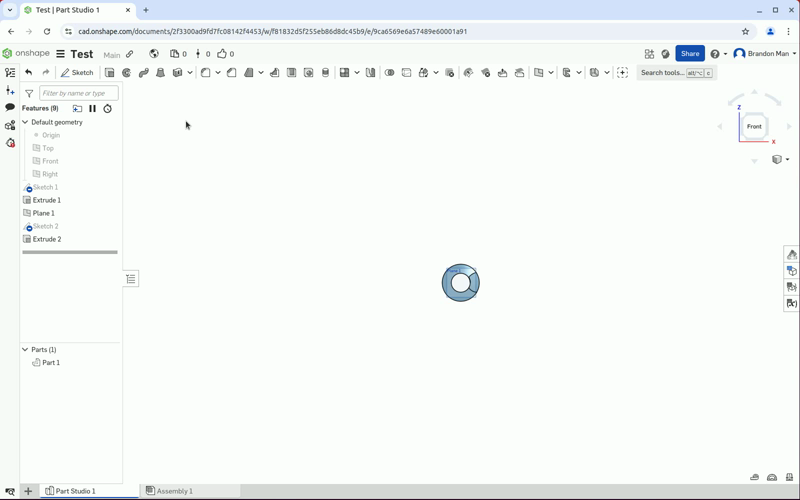
key(shift+h)
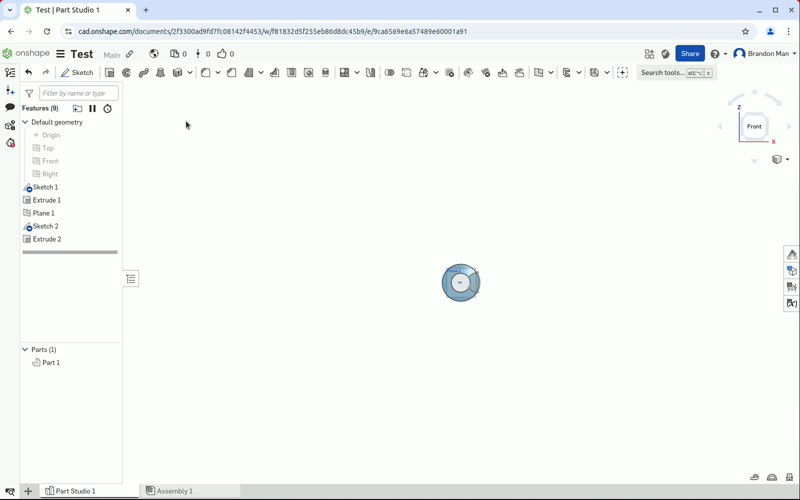
key(shift+h)
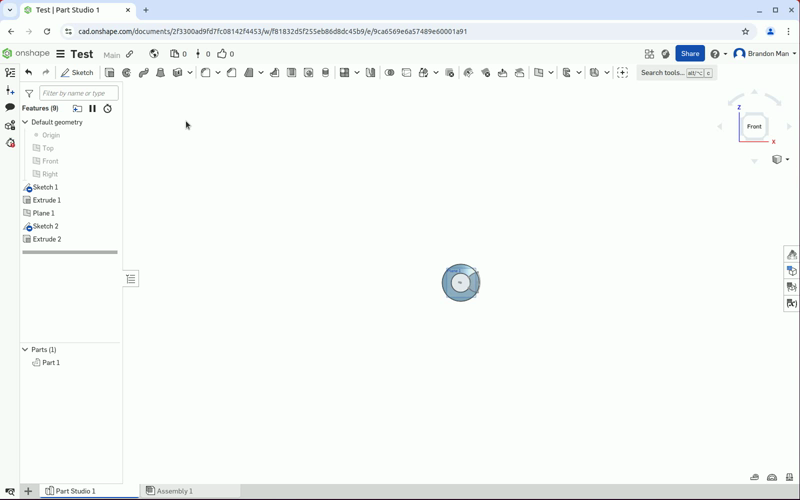
key(shift+7)
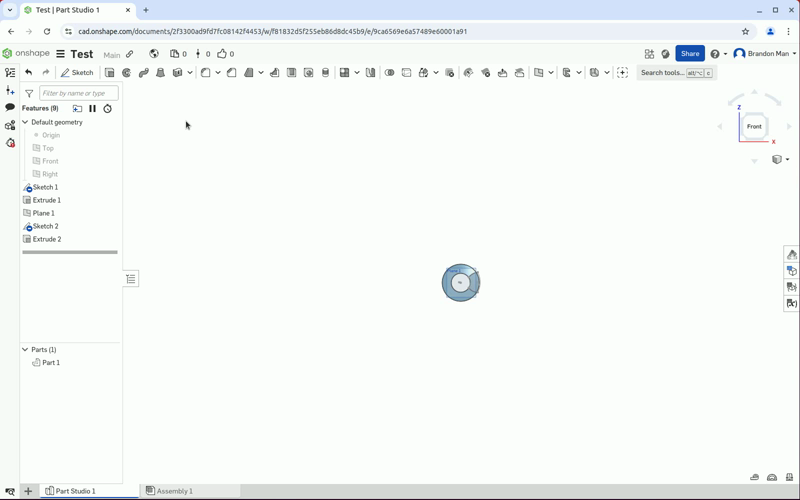
key(left, 2)
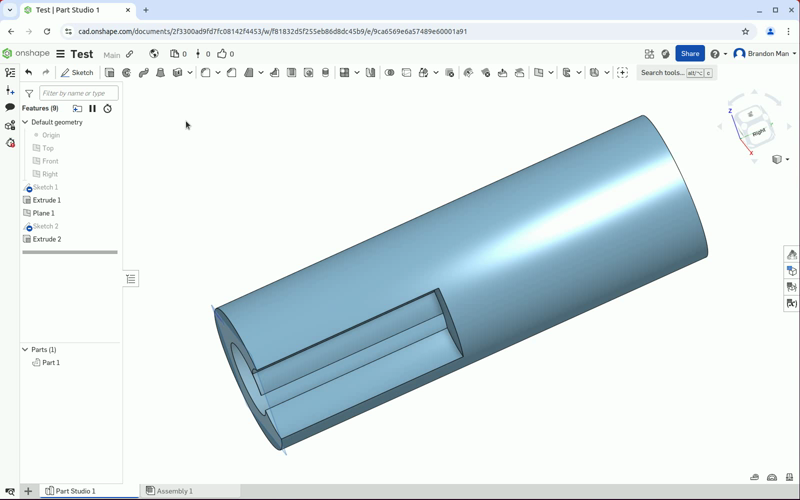
key(down, 2)
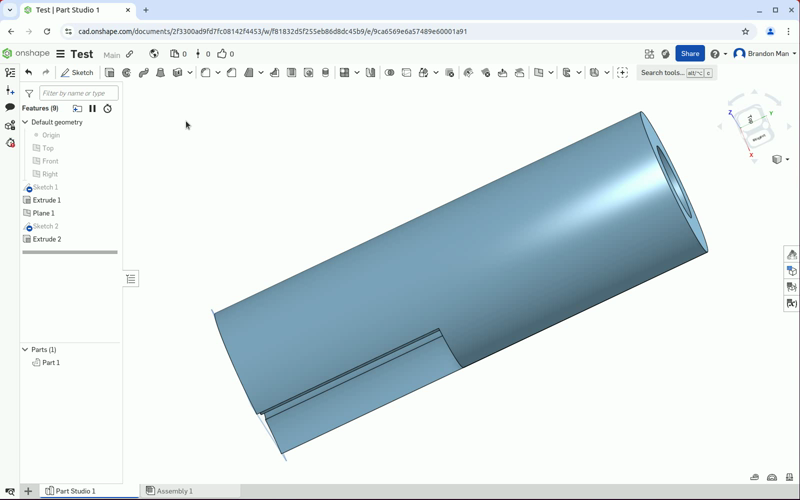
key(up, 2)
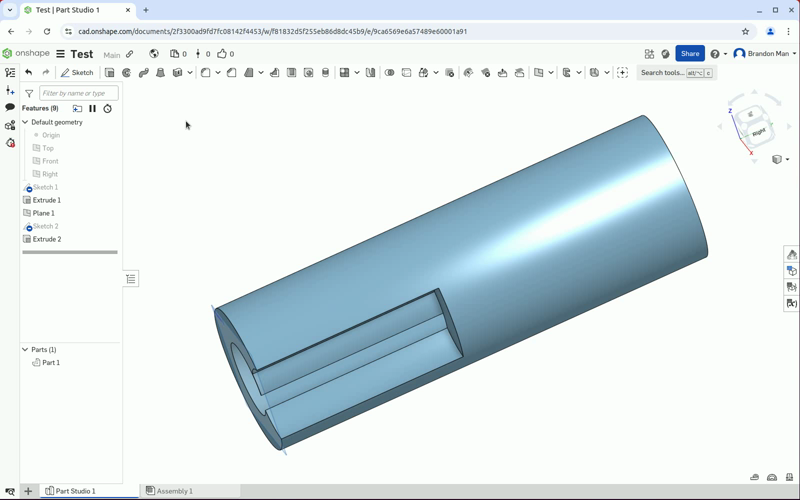
key(right, 2)
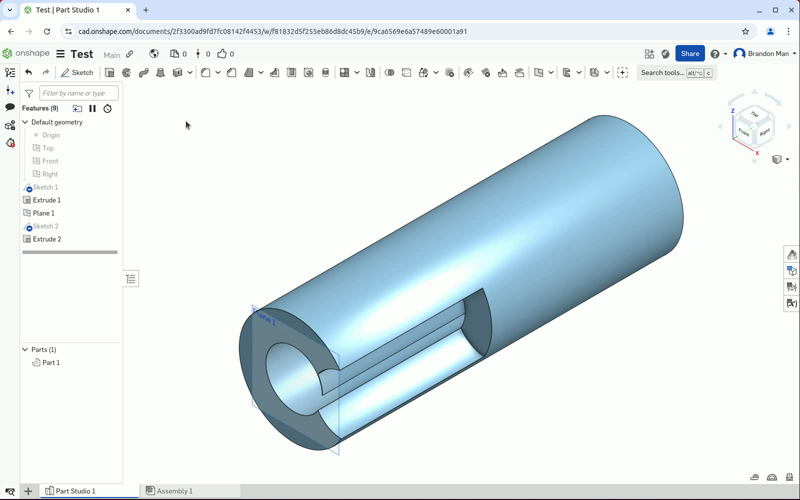
mouse_move(73, 189)
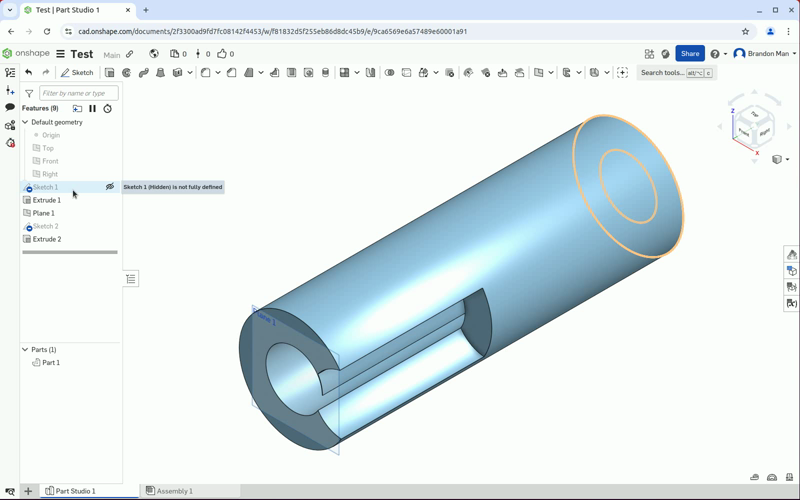
click(73, 189)